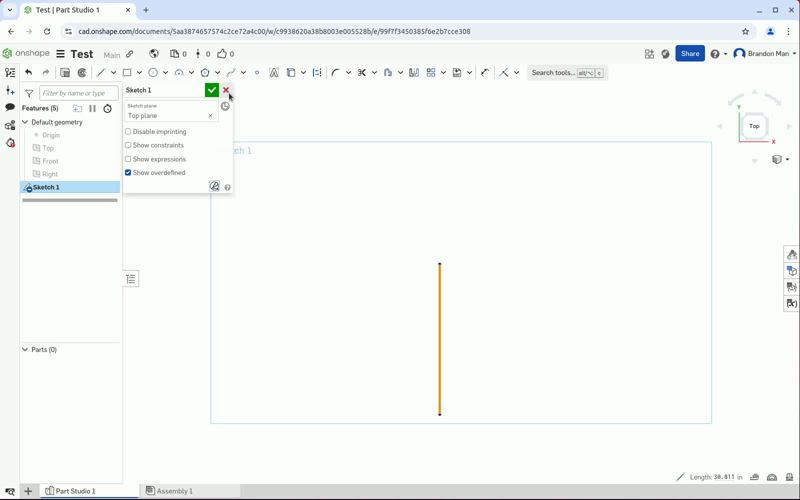
key(shift+h)
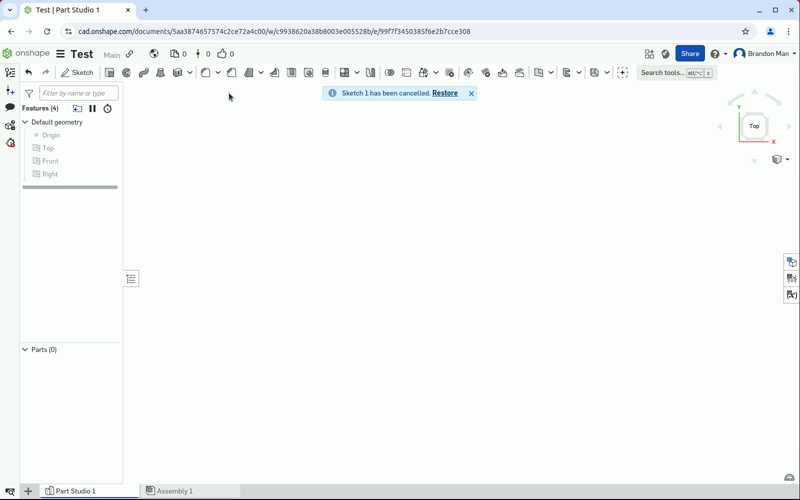
mouse_move(73, 352)
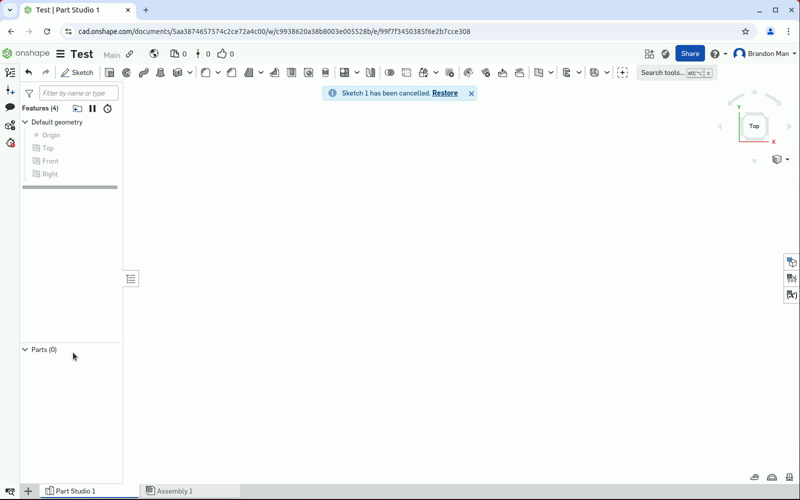
key(y)
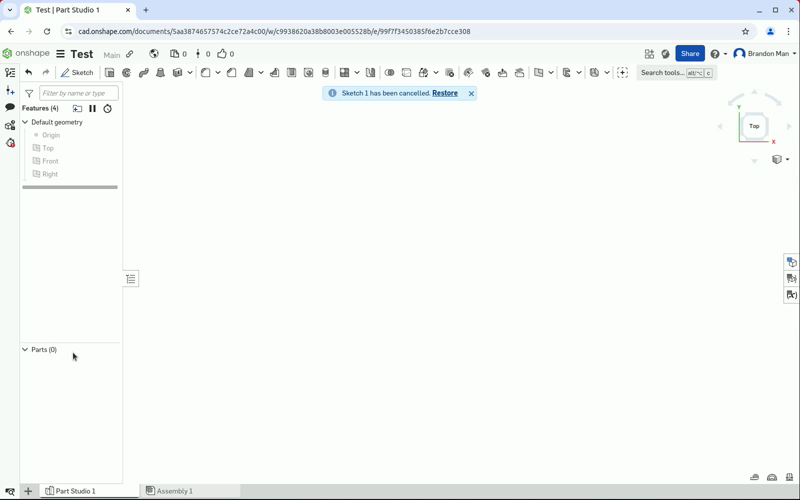
key(shift+p)
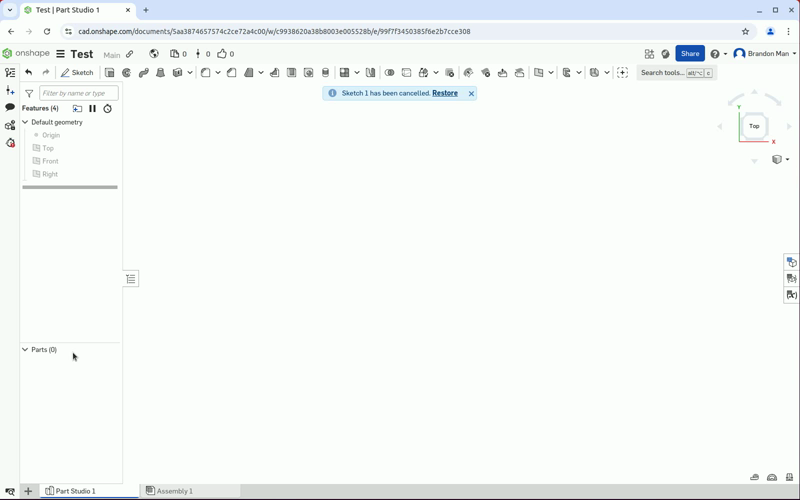
key(space)
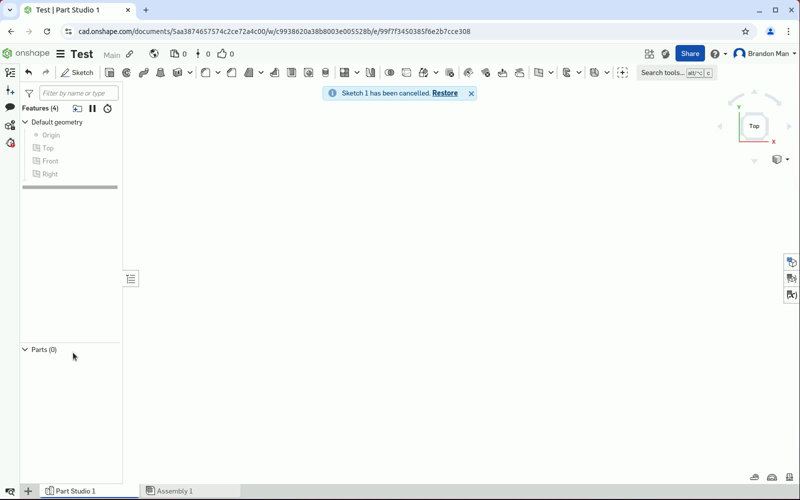
key_down(shift)
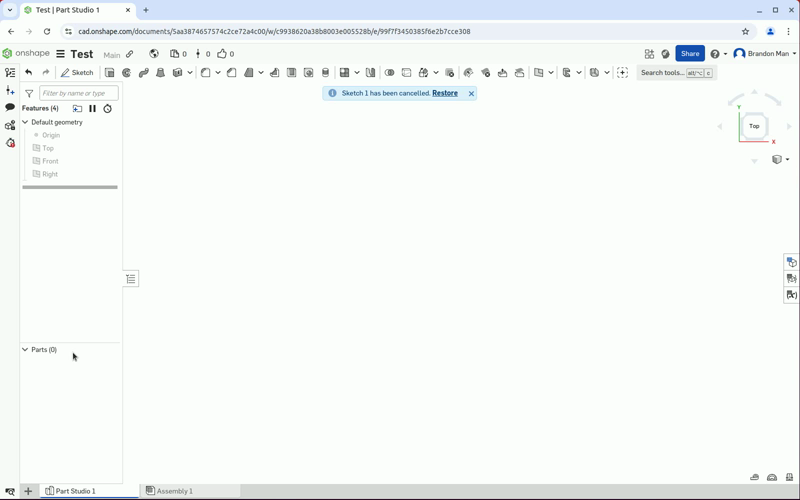
key(up)
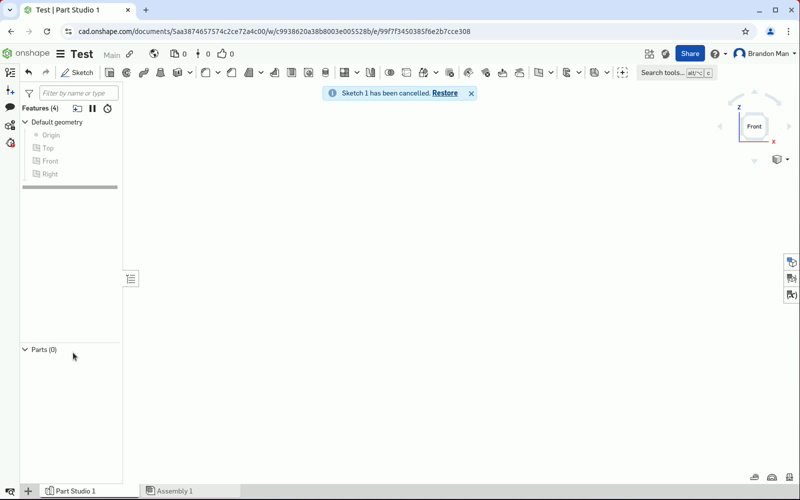
key_up(shift)
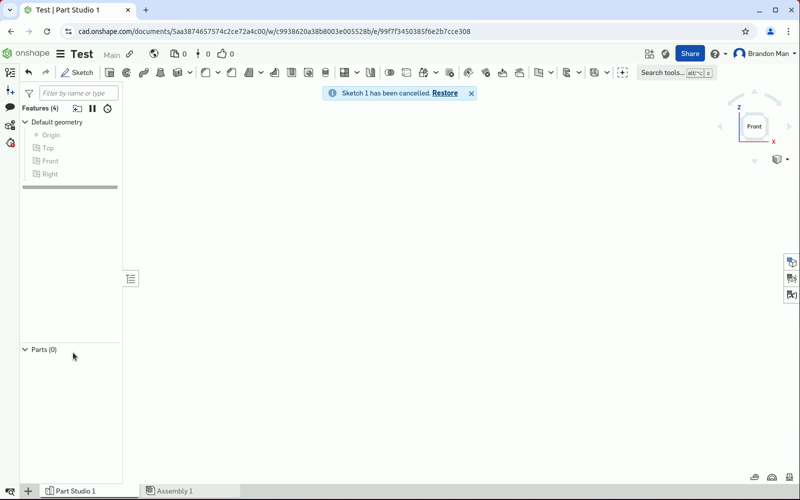
mouse_move(73, 352)
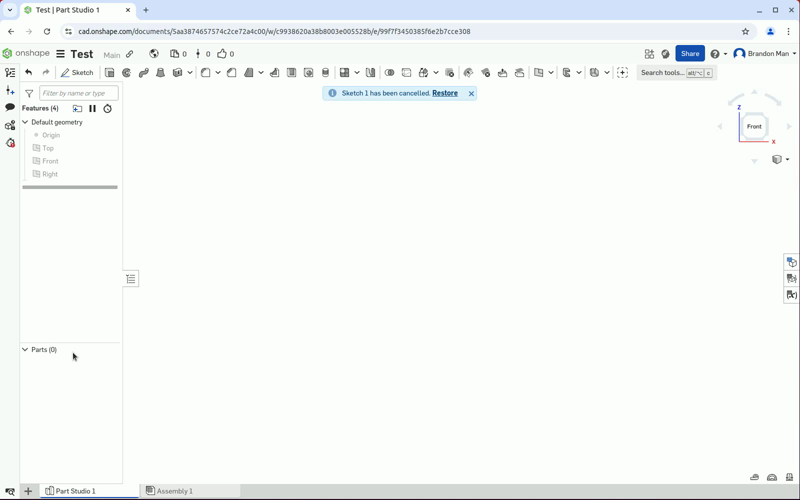
key(shift+y)
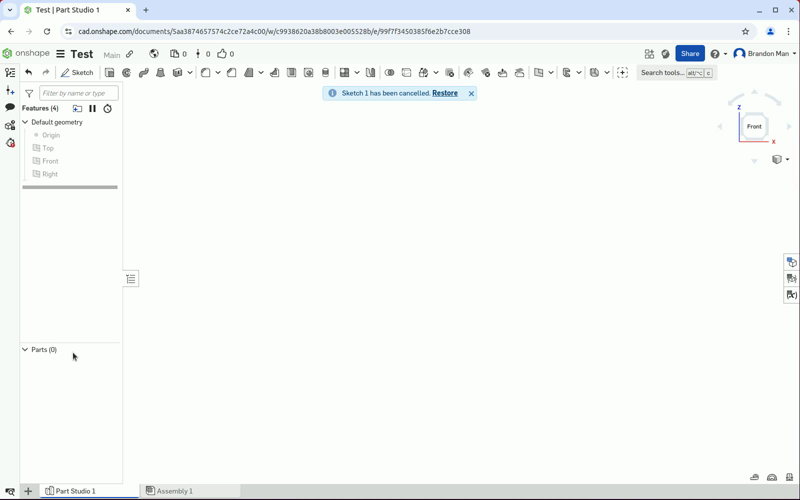
key(shift+s)
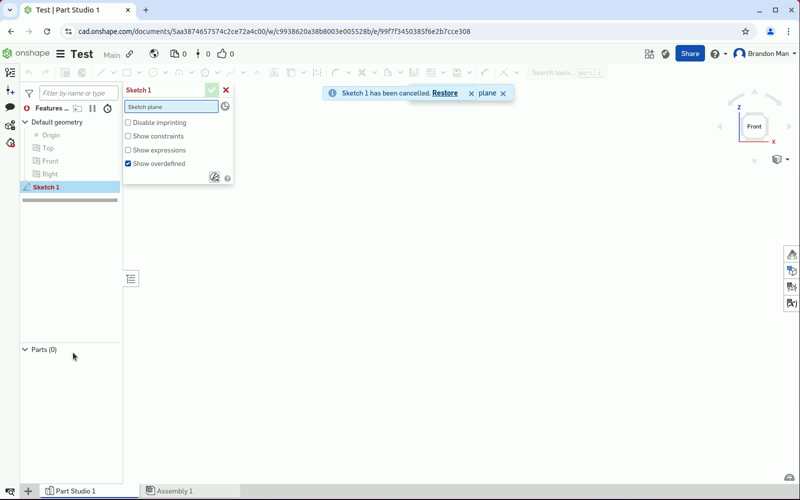
mouse_move(73, 163)
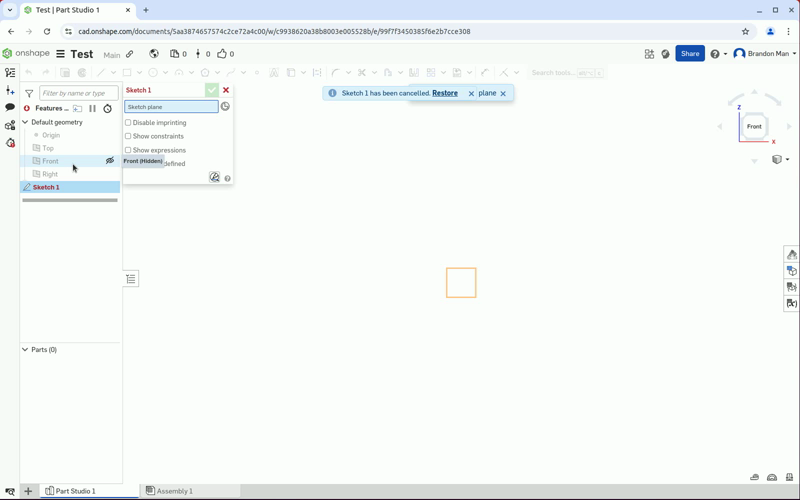
click(73, 163)
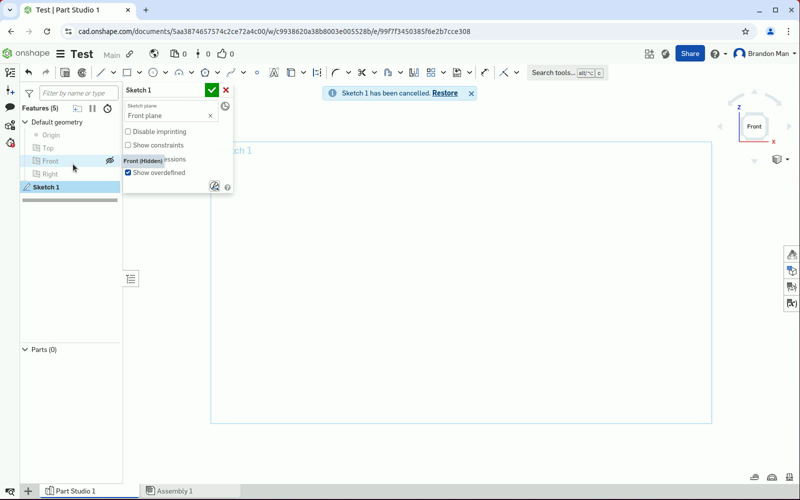
mouse_move(73, 352)
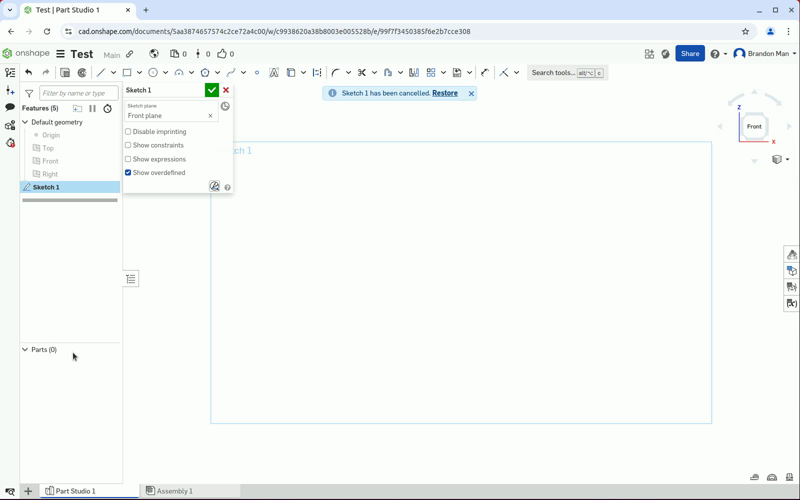
key(y)
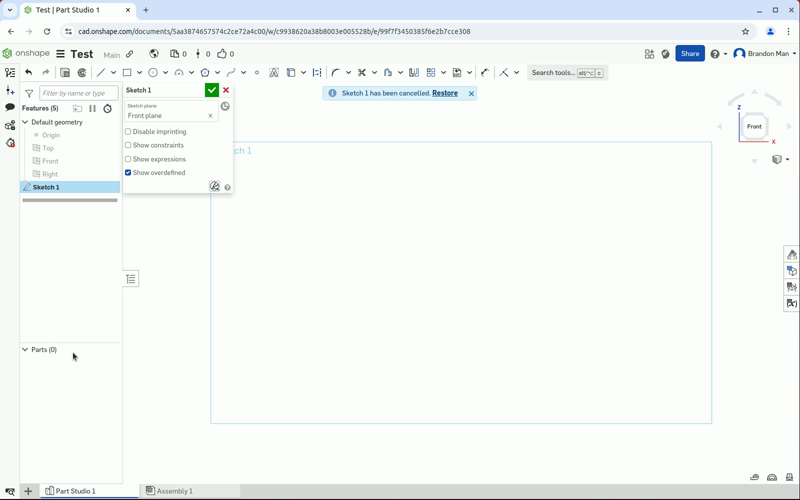
key(l)
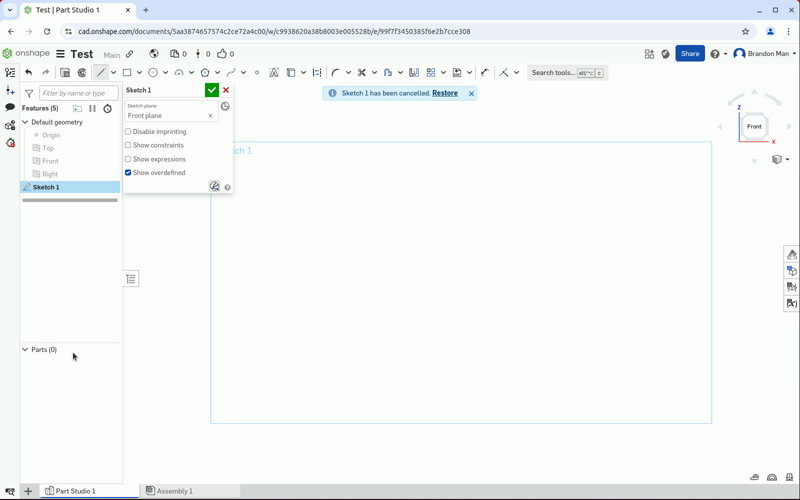
key_down(shift)
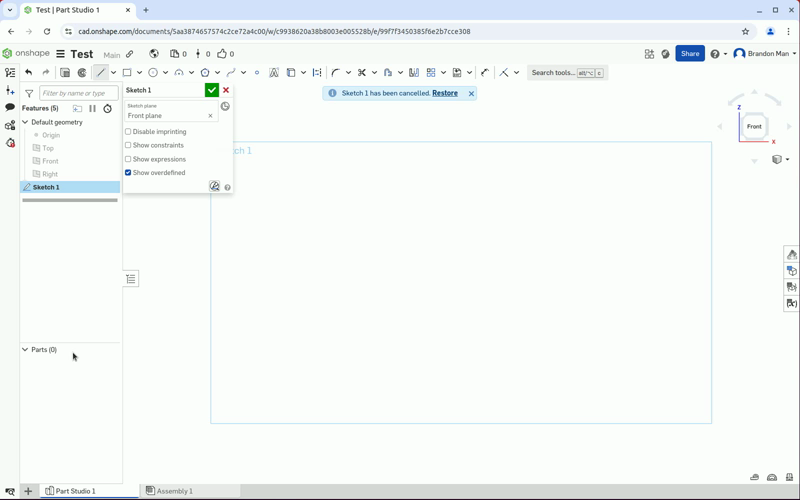
mouse_move(439, 284)
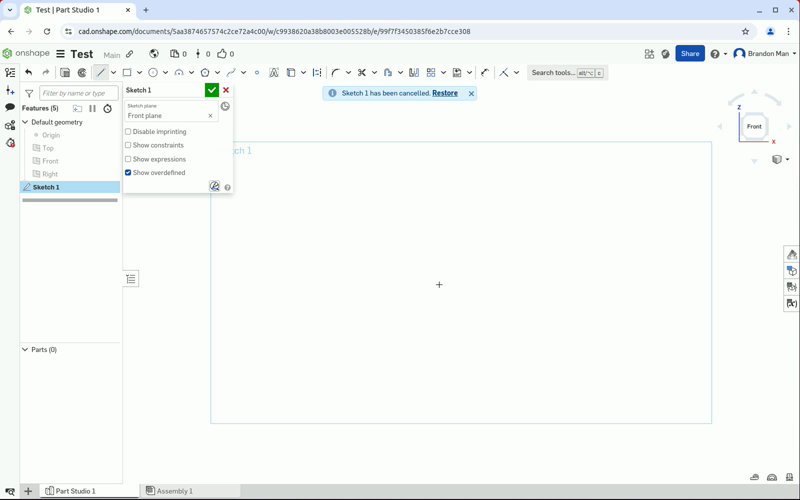
click(439, 284)
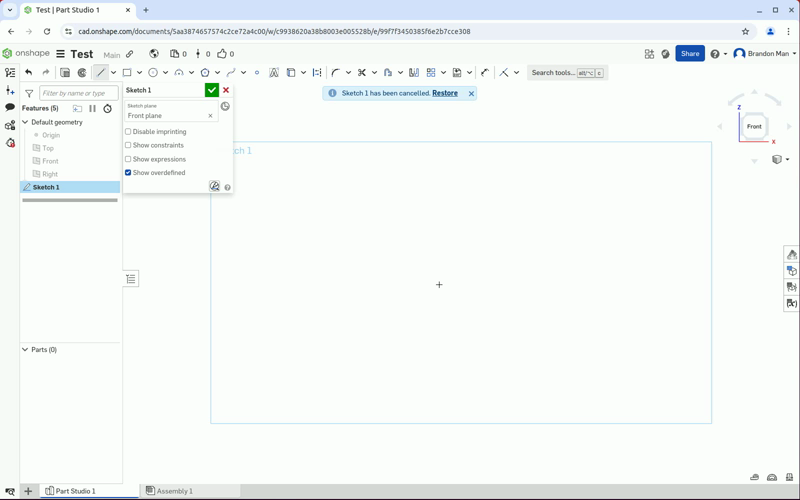
key_up(shift)
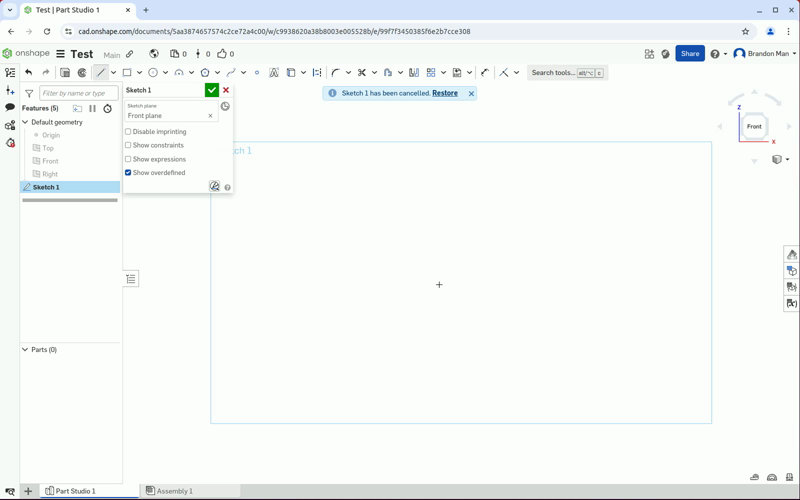
key_down(shift)
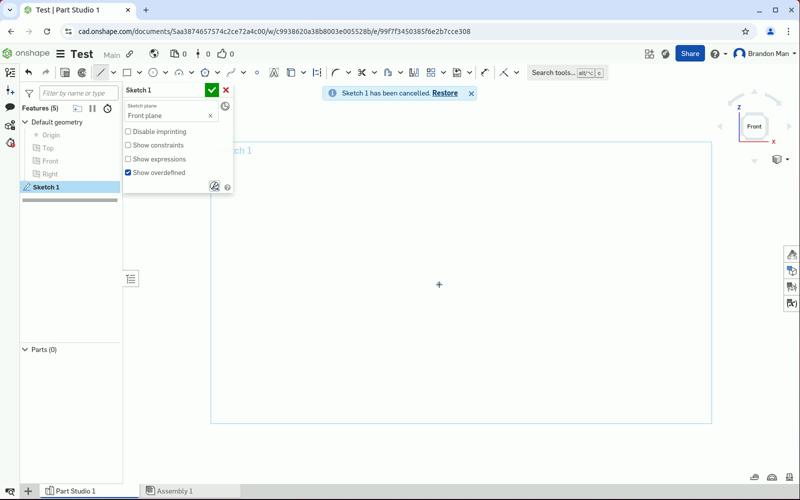
mouse_move(469, 284)
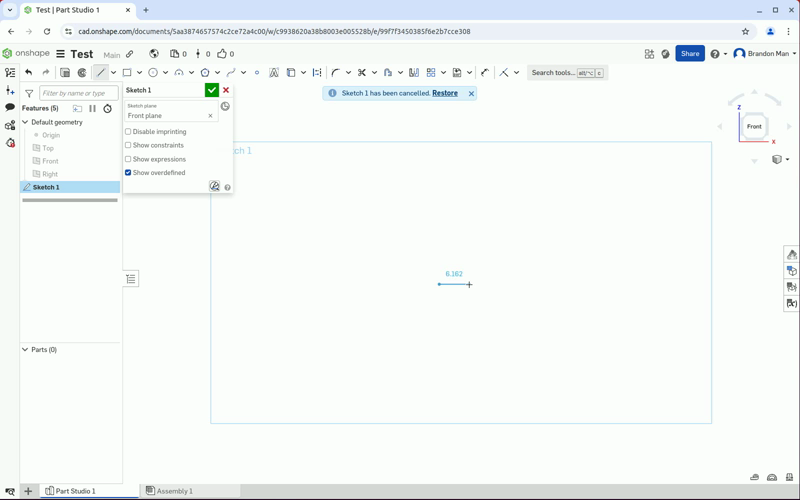
mouse_move(450, 301)
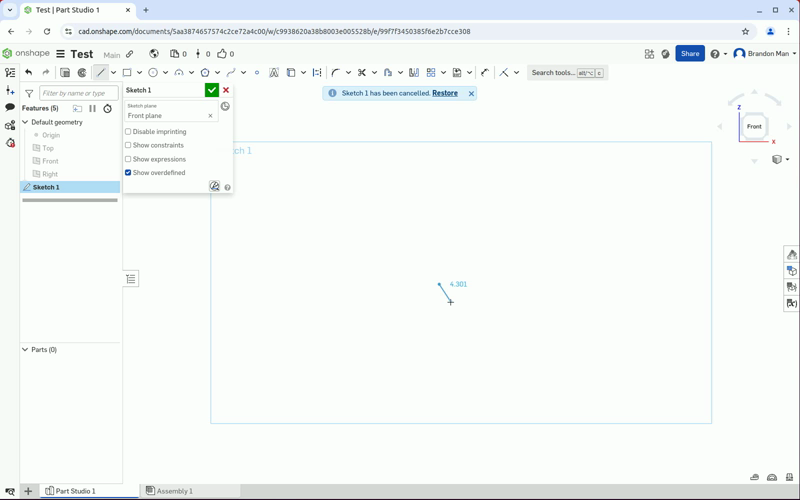
click(450, 301)
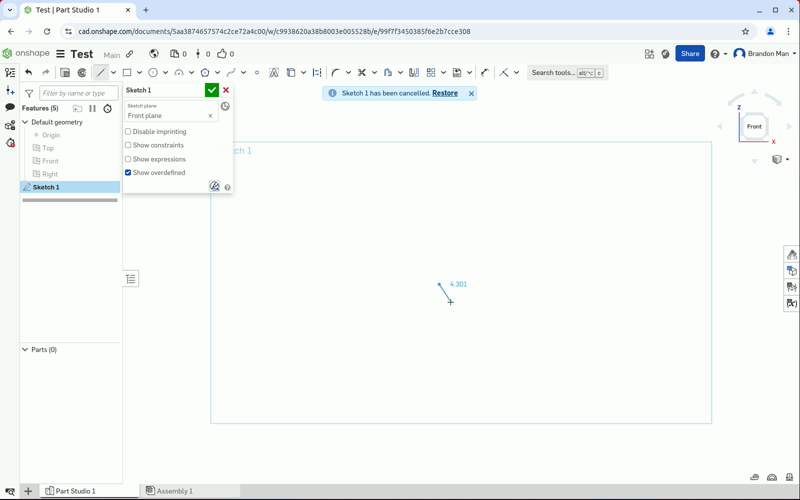
key_up(shift)
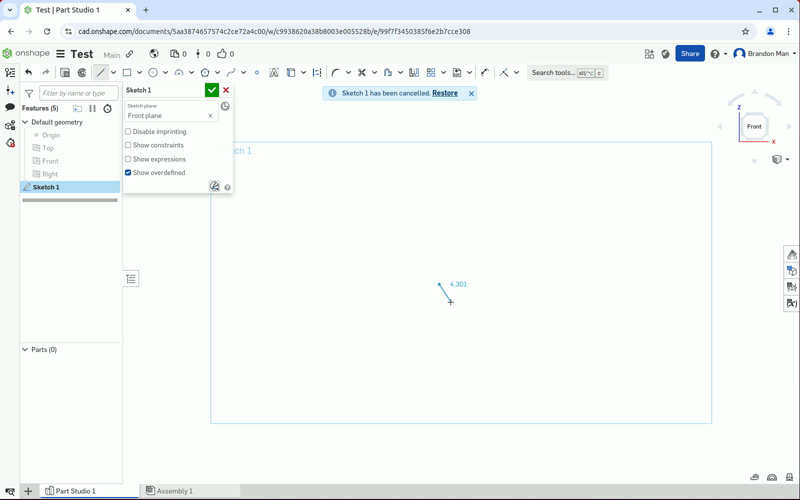
key_down(shift)
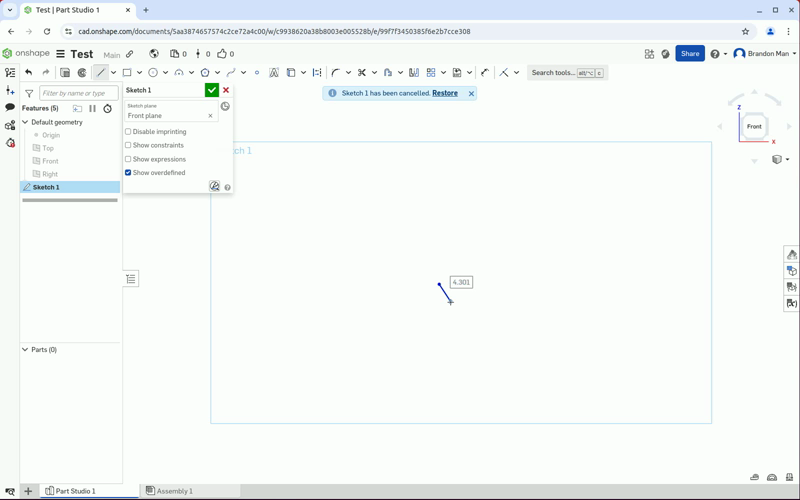
mouse_move(480, 301)
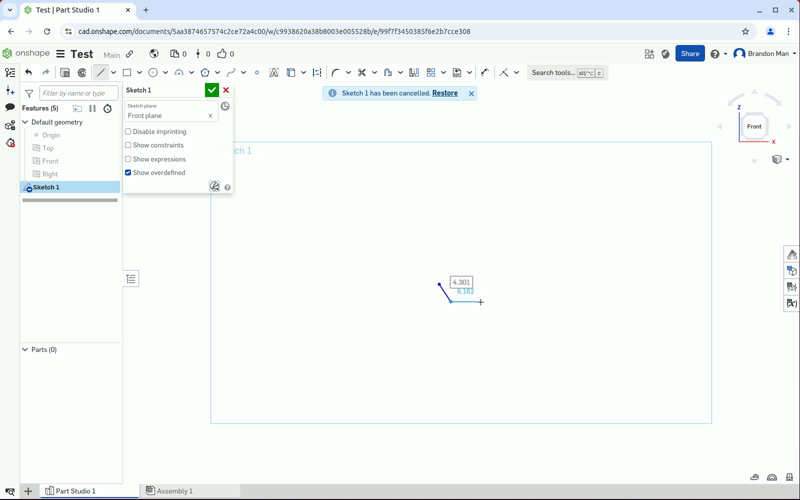
mouse_move(471, 301)
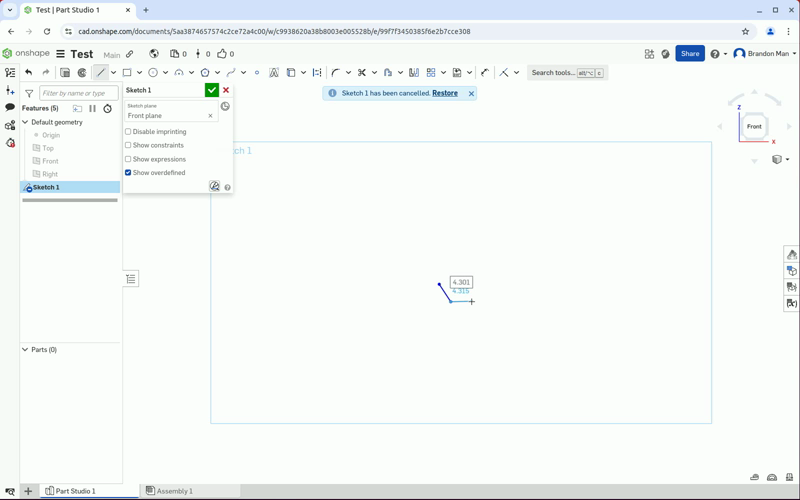
click(471, 301)
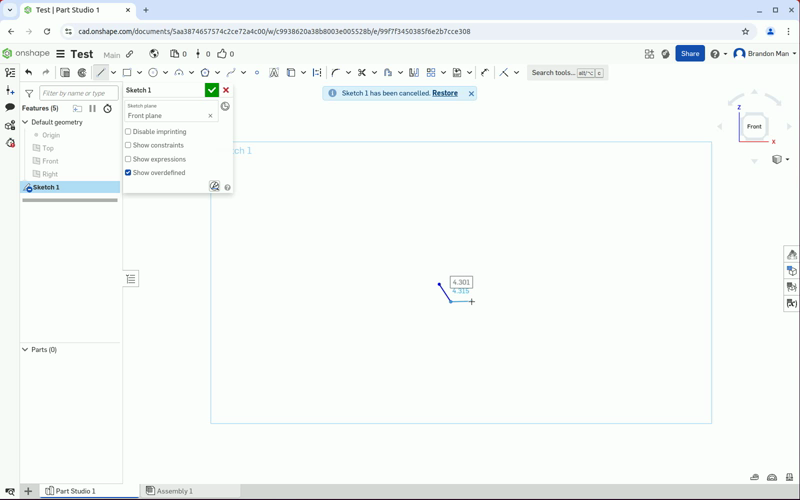
key_up(shift)
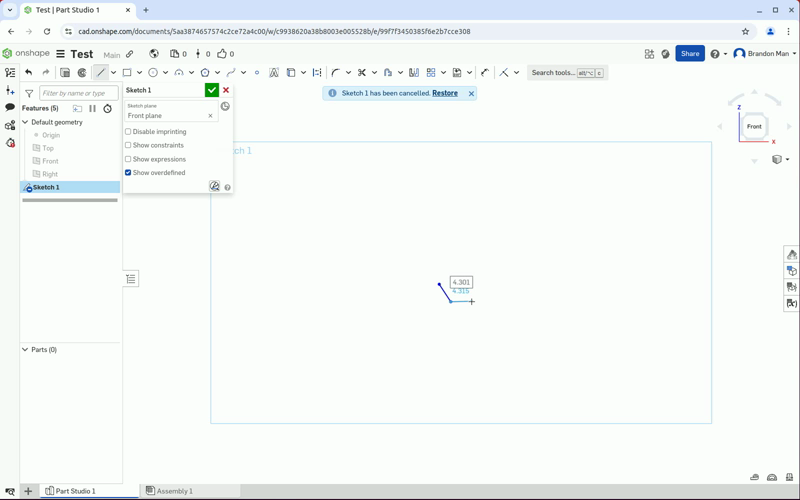
key_down(shift)
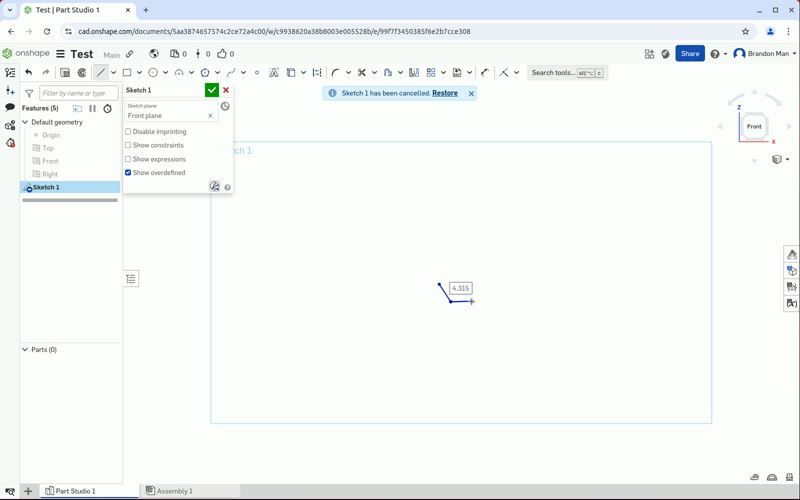
mouse_move(501, 301)
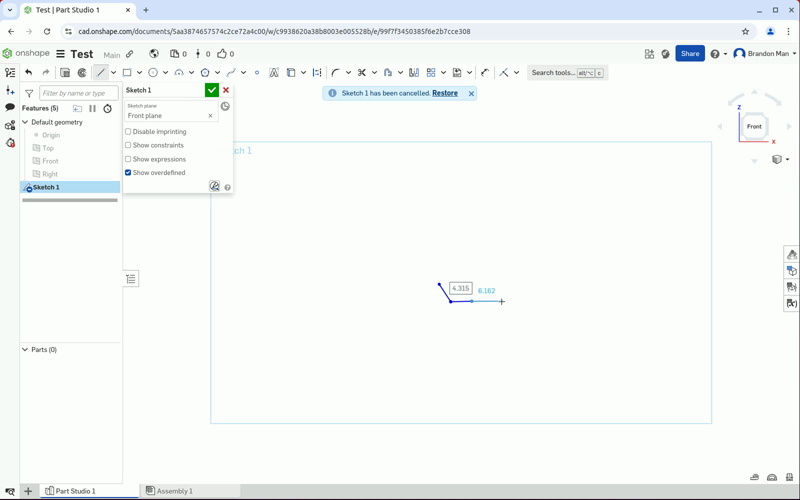
mouse_move(481, 282)
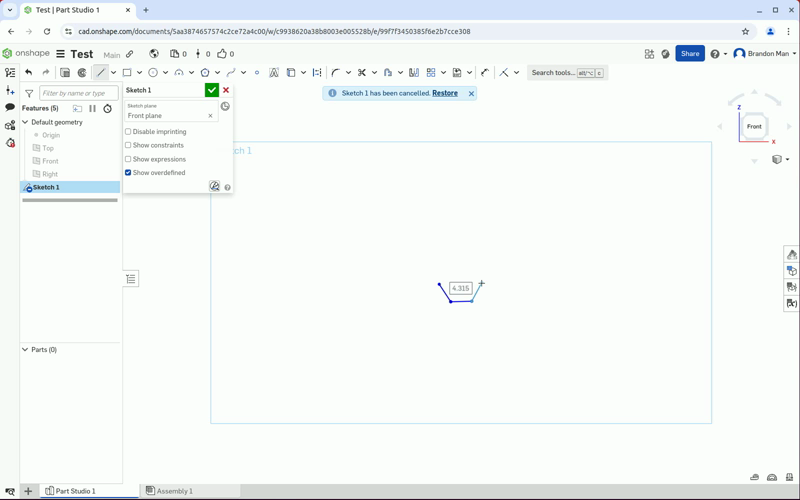
click(481, 282)
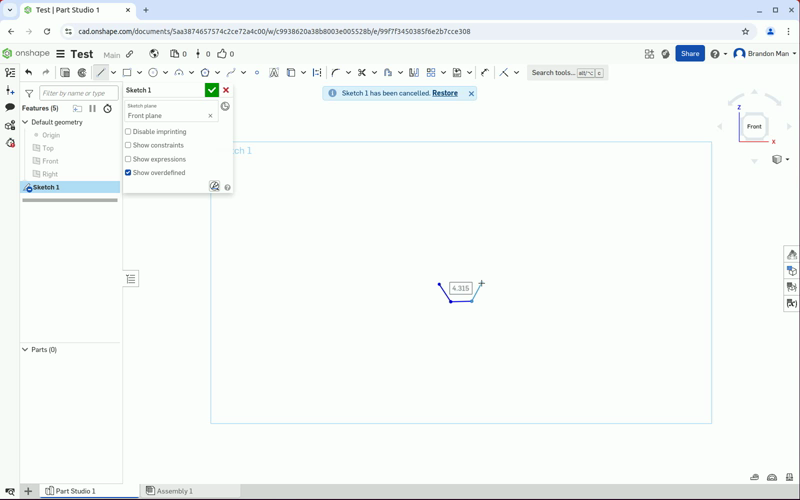
key_up(shift)
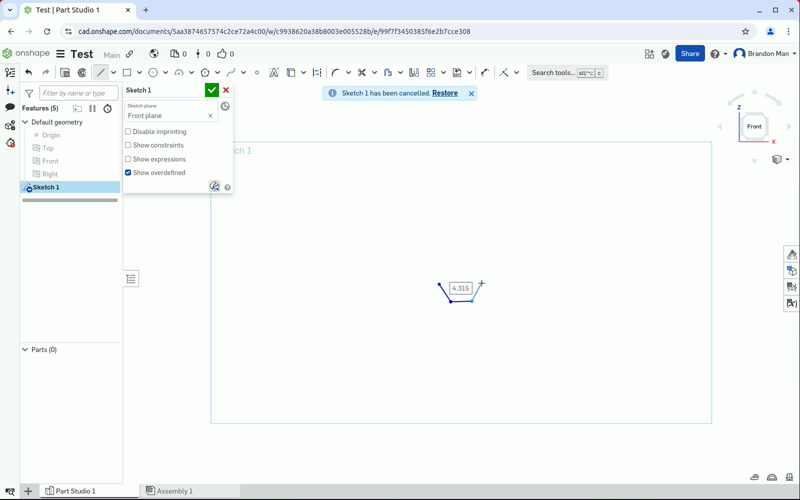
key_down(shift)
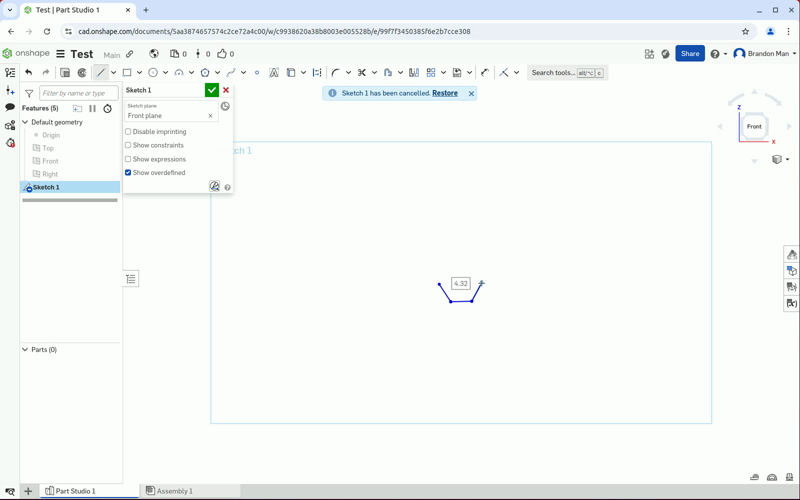
mouse_move(511, 282)
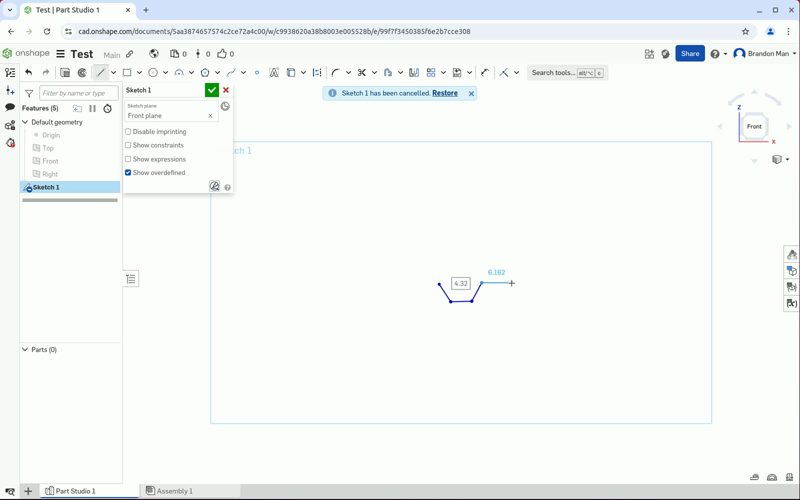
mouse_move(470, 264)
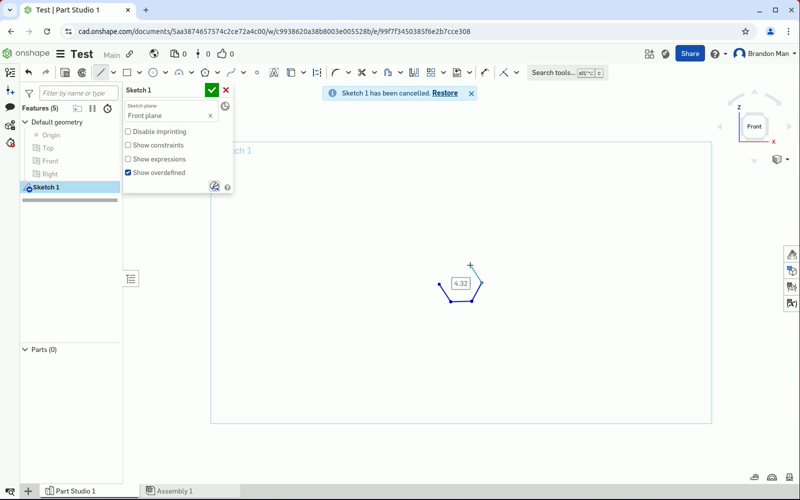
click(470, 264)
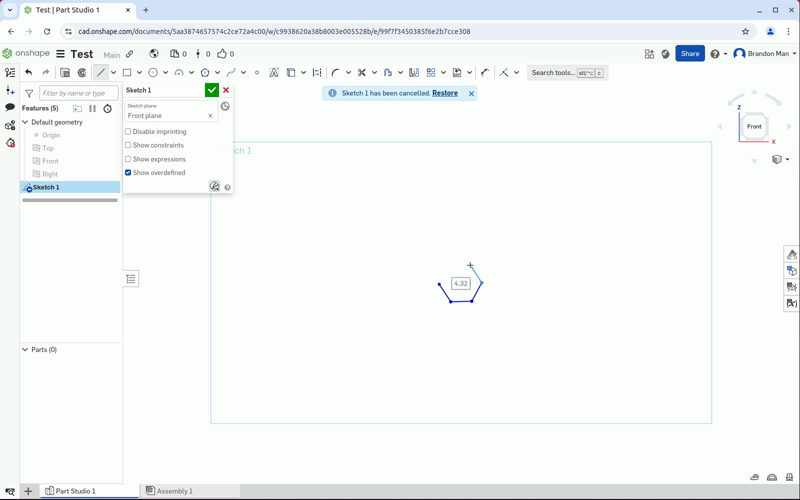
key_up(shift)
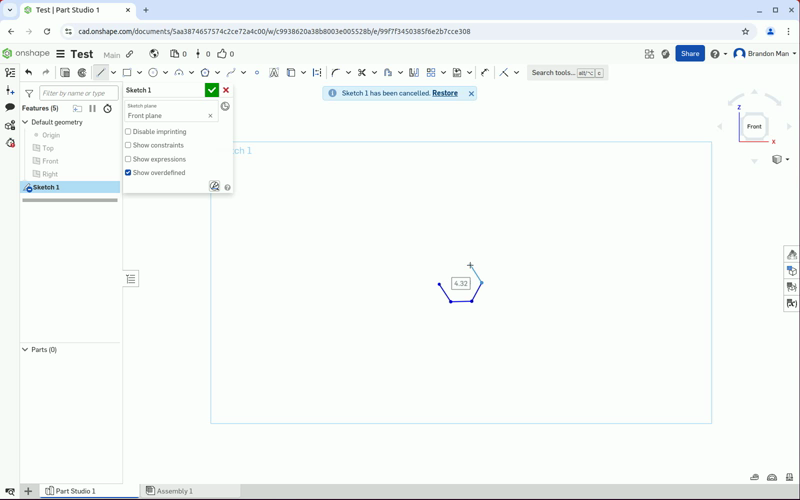
key_down(shift)
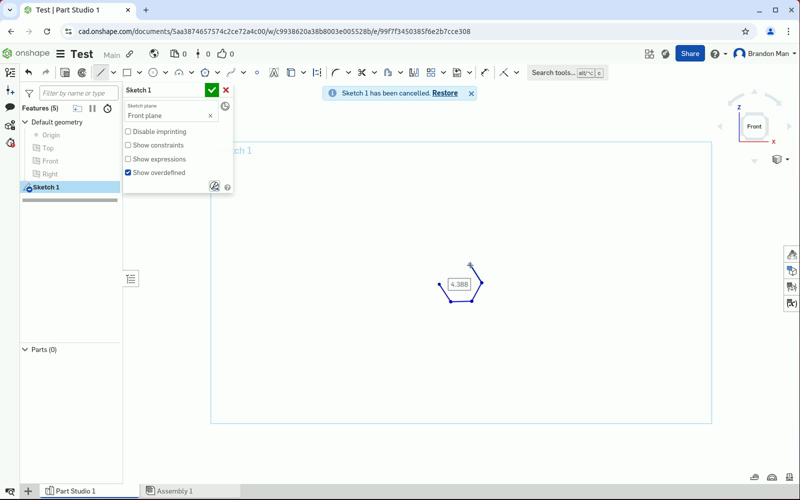
mouse_move(500, 264)
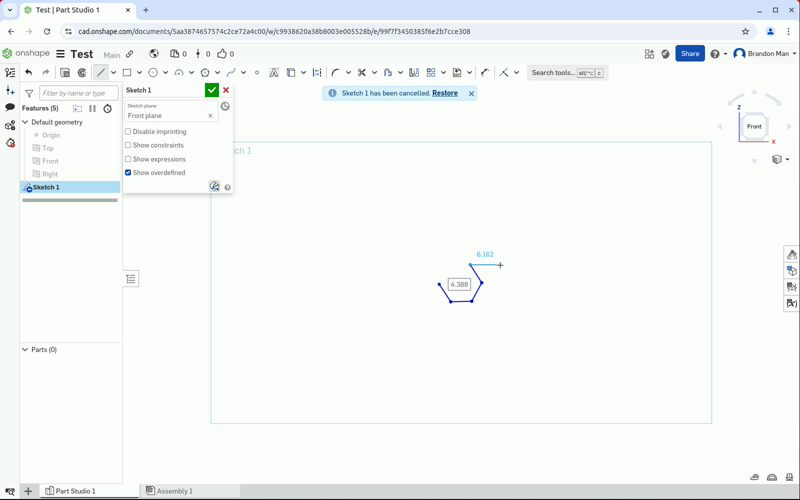
mouse_move(449, 265)
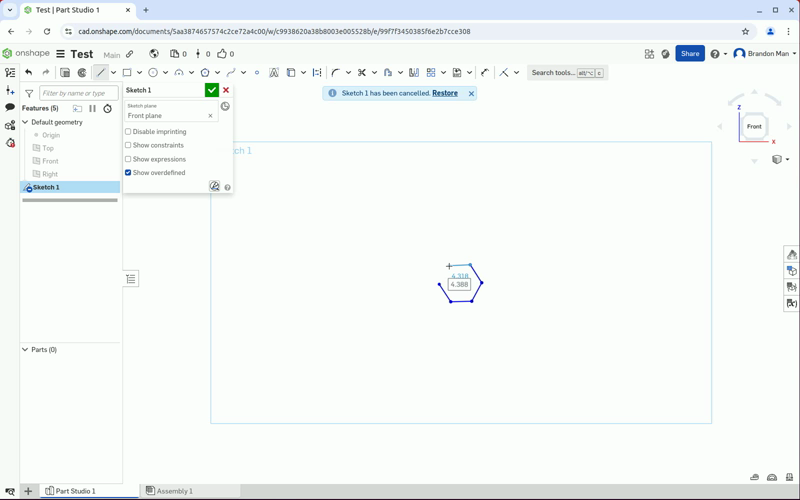
click(449, 265)
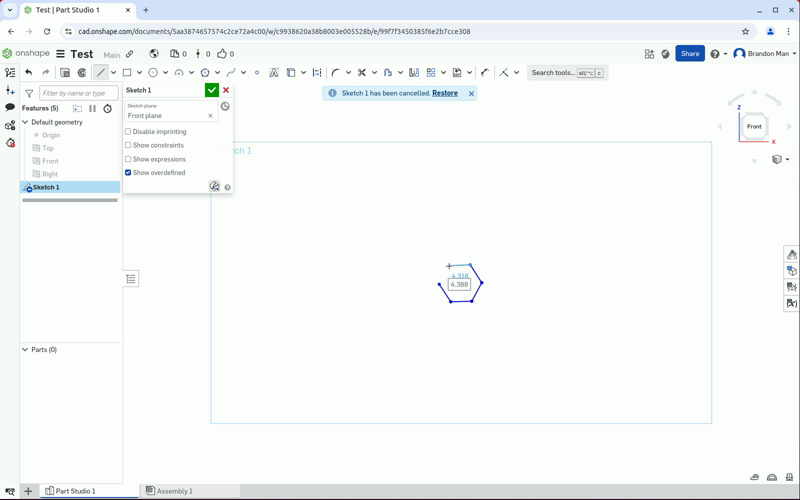
key_up(shift)
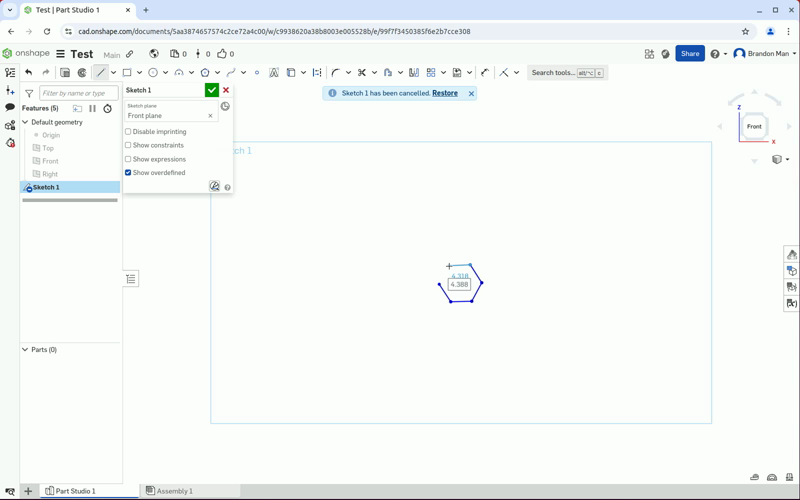
mouse_move(479, 265)
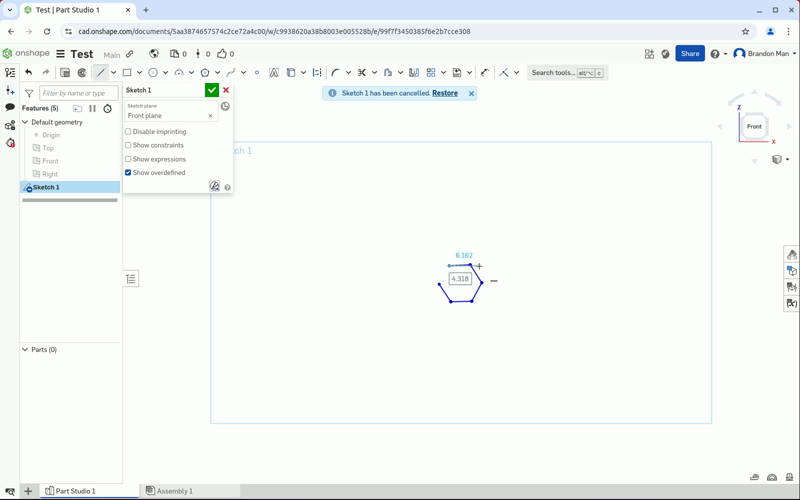
key_down(shift)
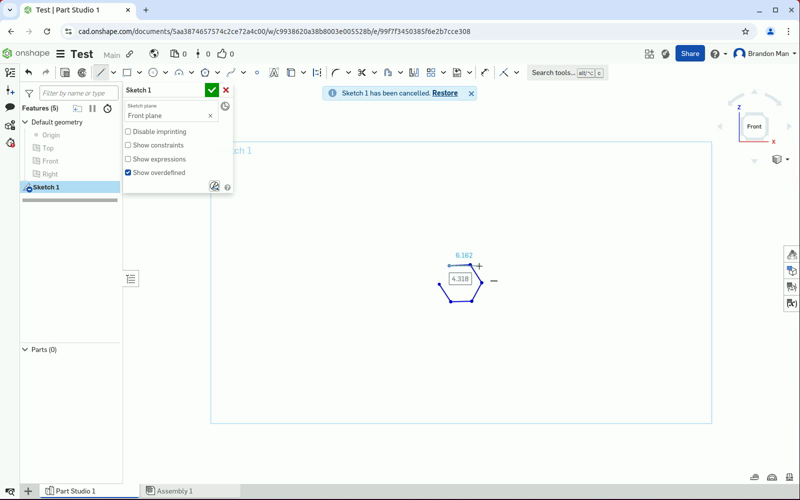
mouse_move(439, 284)
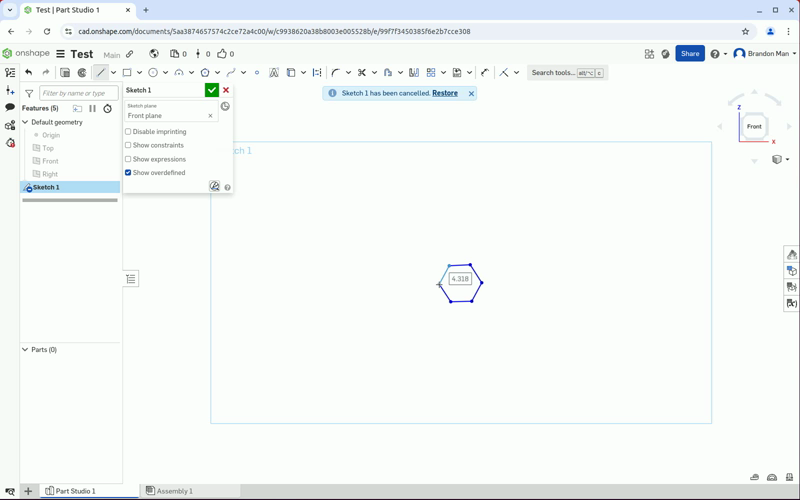
key_up(shift)
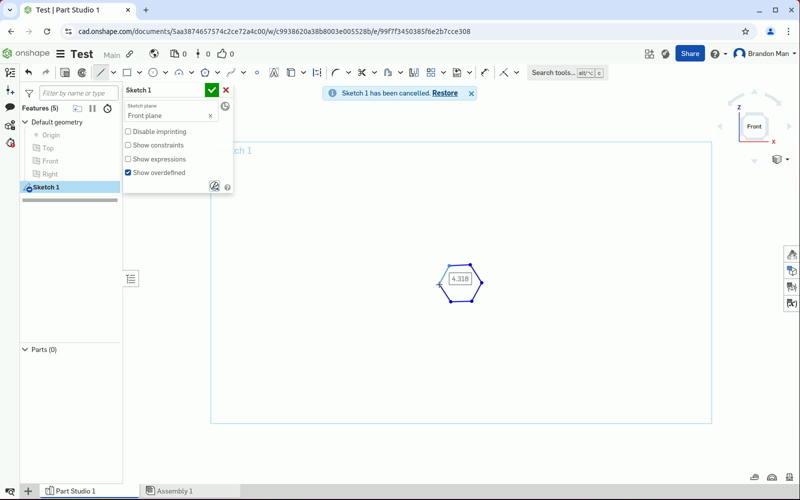
click(439, 284)
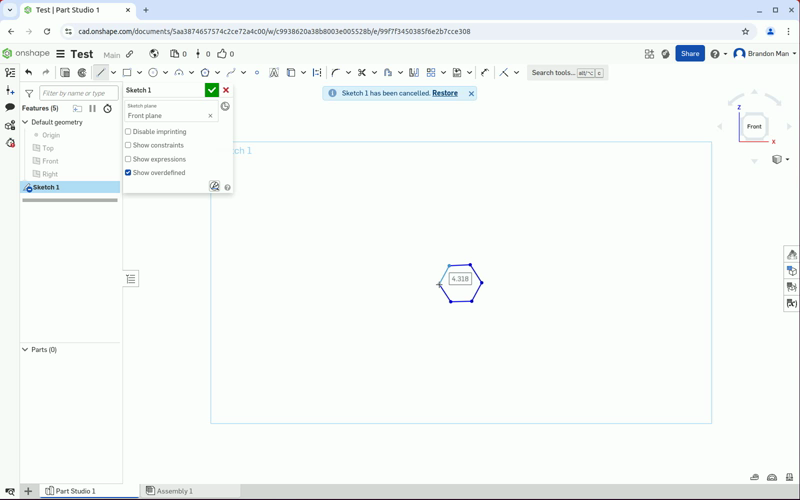
key(esc)
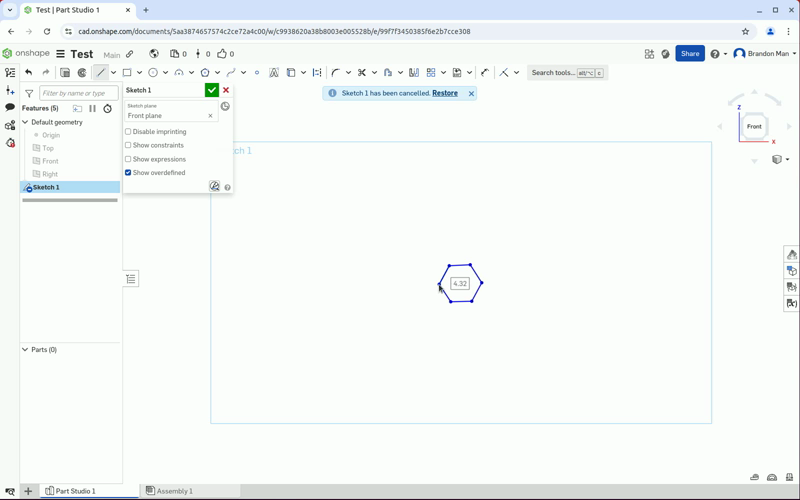
mouse_move(464, 296)
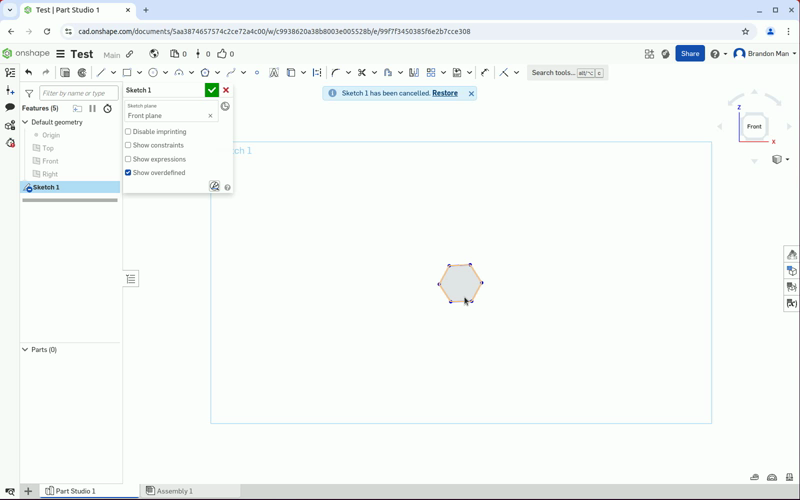
scroll(6)
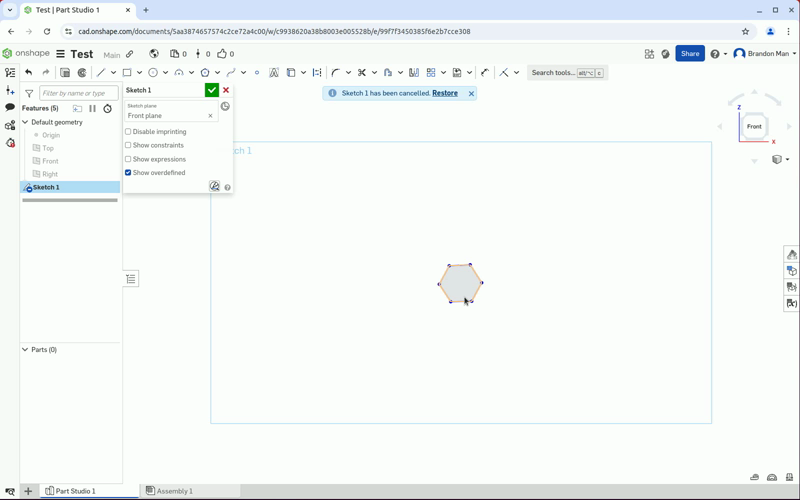
scroll(6)
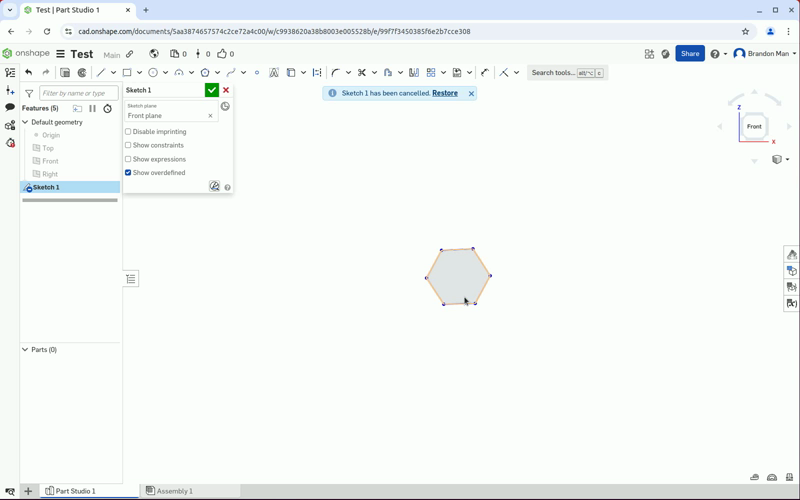
scroll(6)
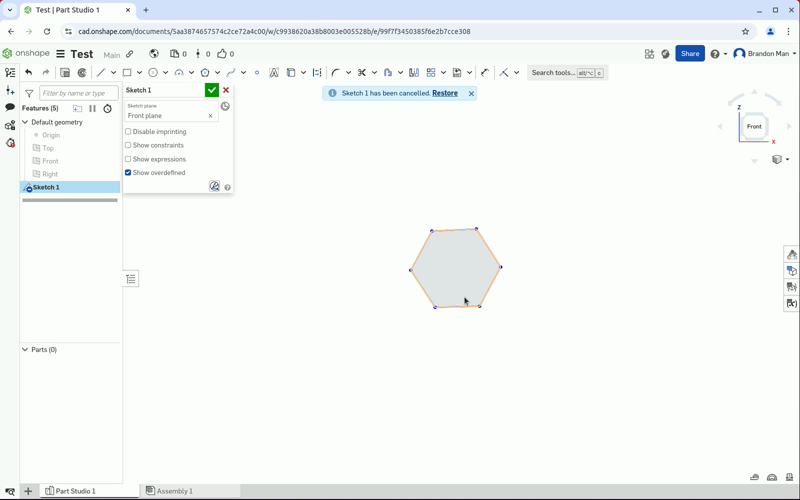
scroll(6)
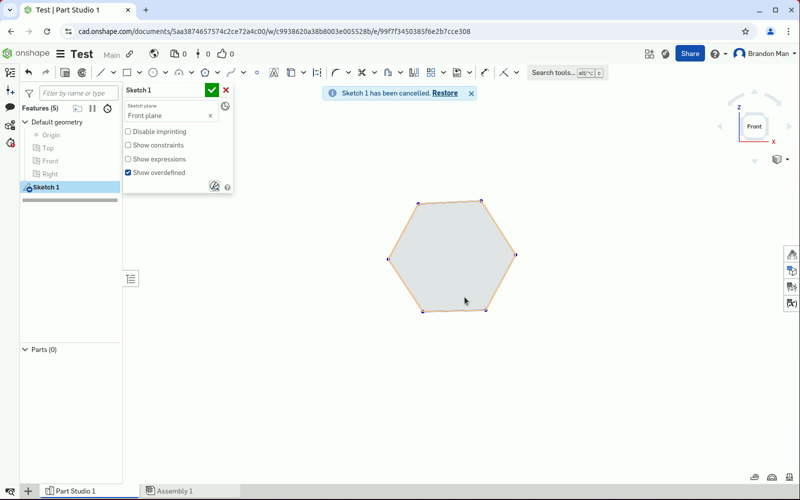
scroll(6)
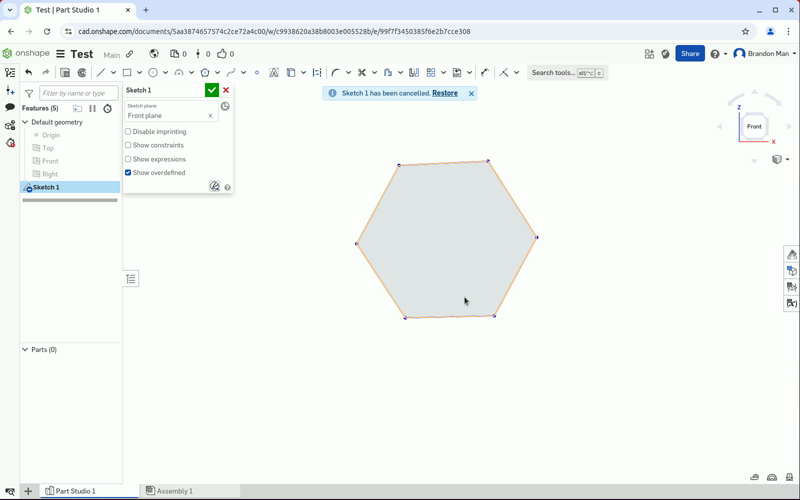
scroll(6)
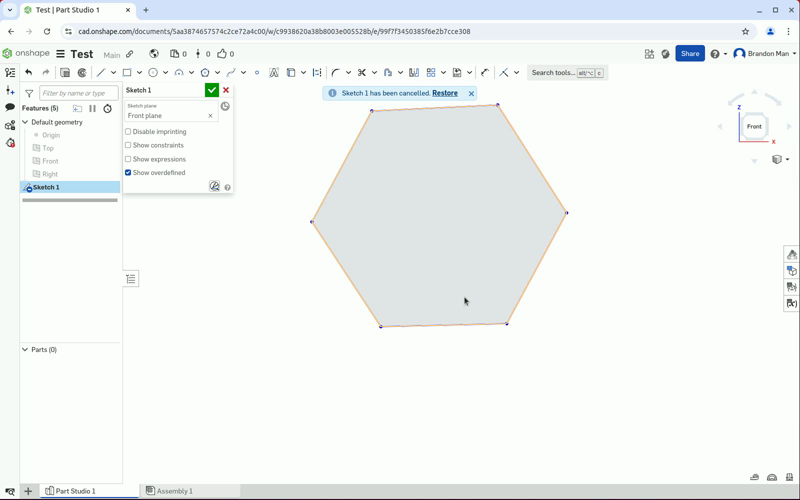
scroll(6)
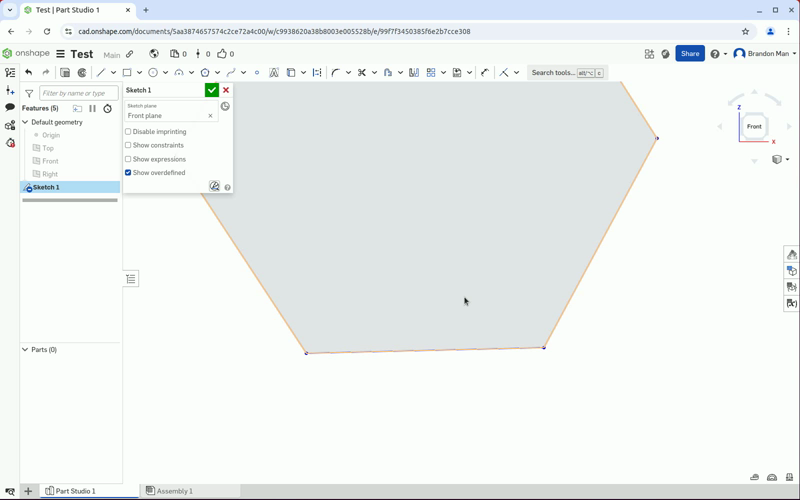
click(464, 296)
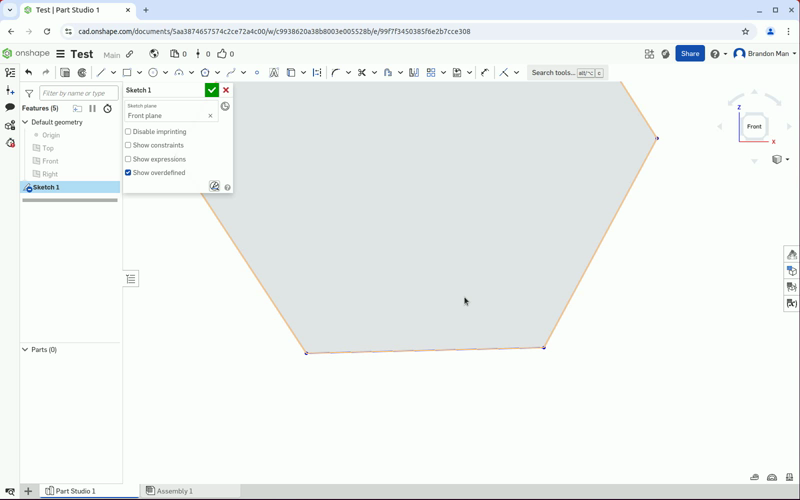
scroll(-6)
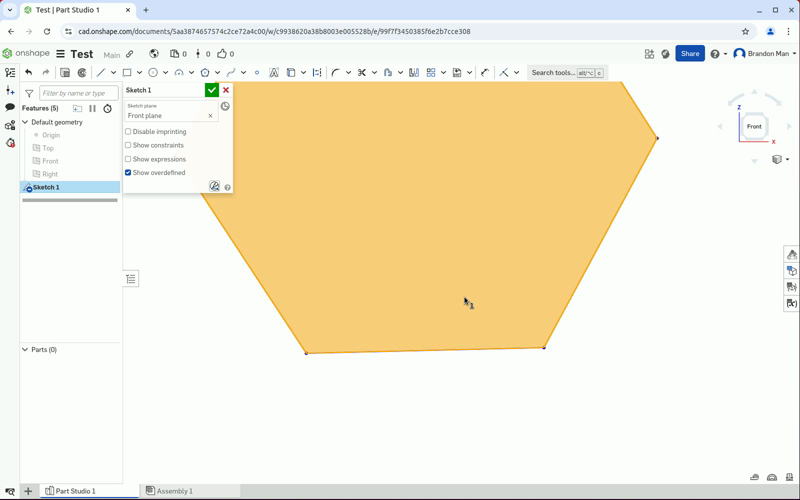
scroll(-6)
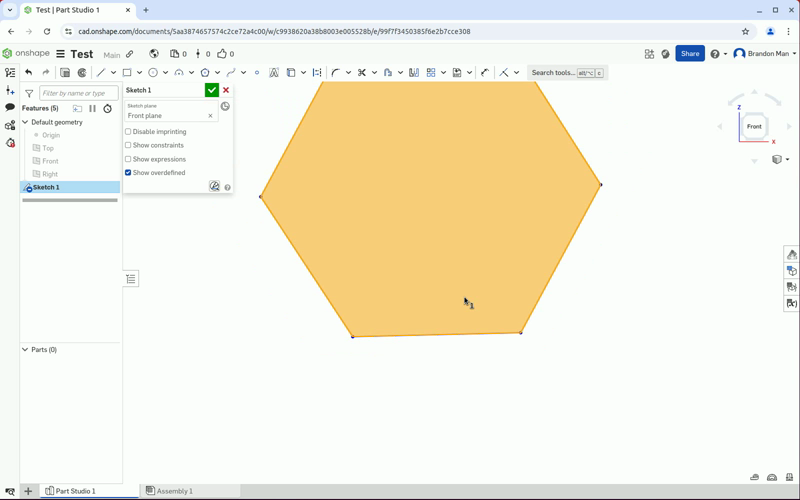
scroll(-6)
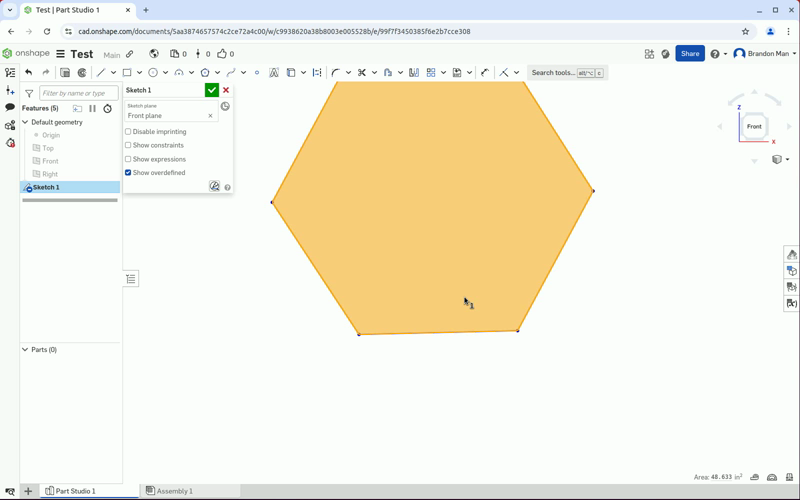
scroll(-6)
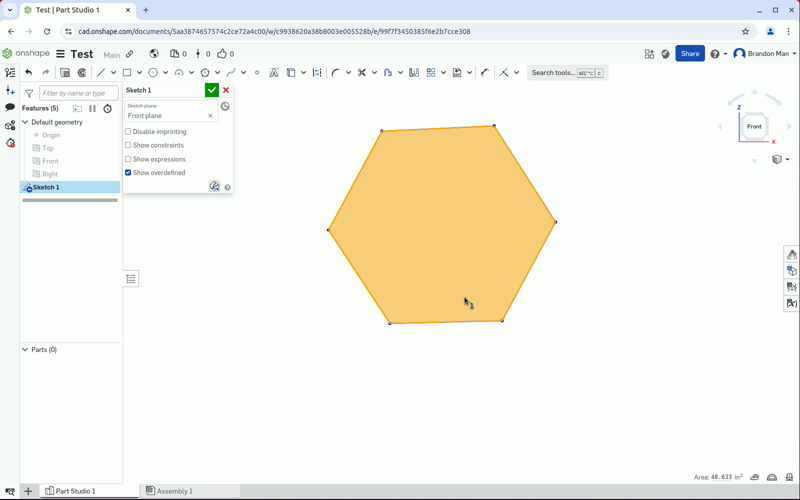
scroll(-6)
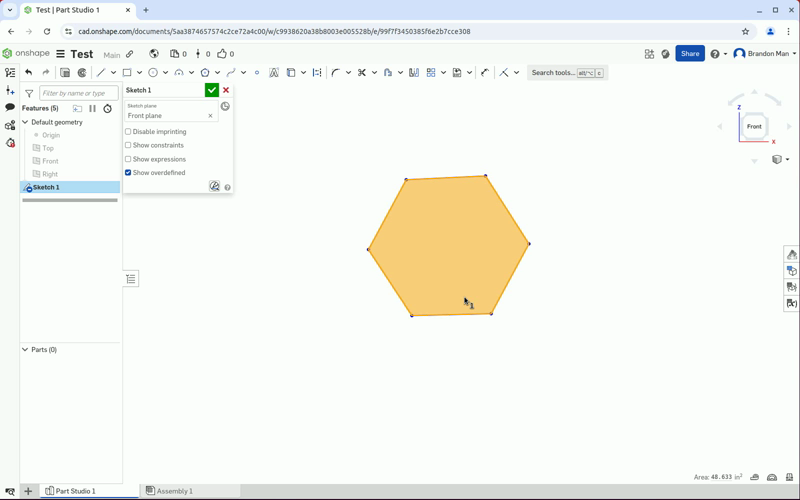
scroll(-6)
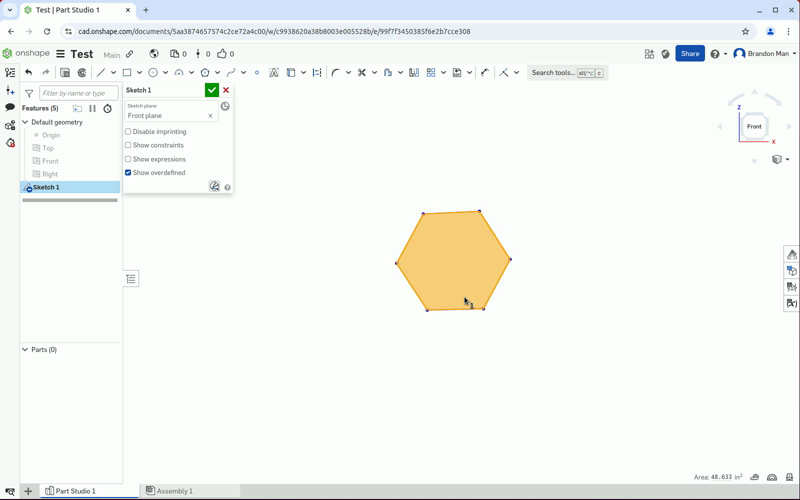
scroll(-6)
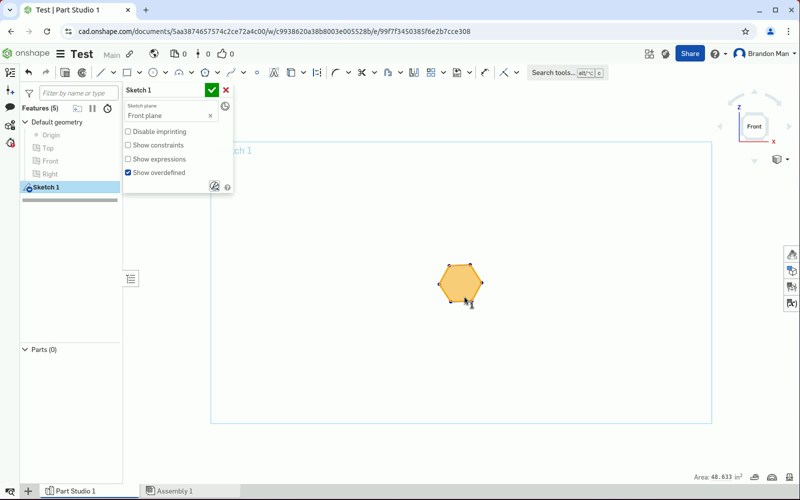
mouse_move(73, 352)
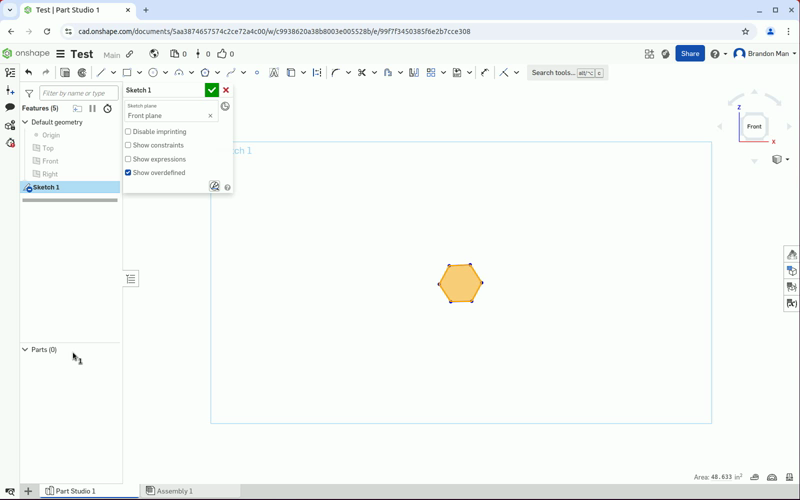
key(shift+y)
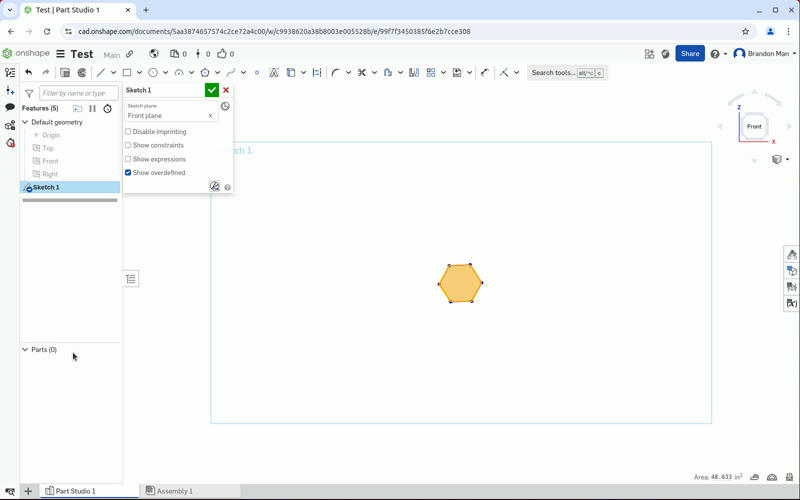
key(shift+e)
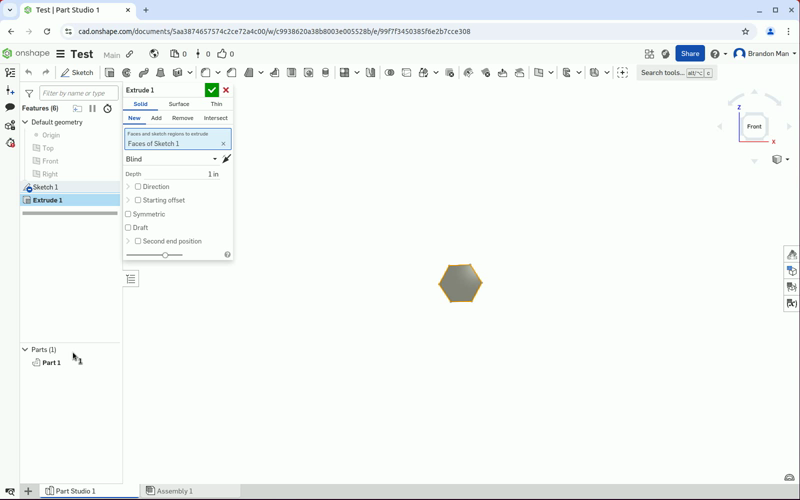
mouse_move(143, 106)
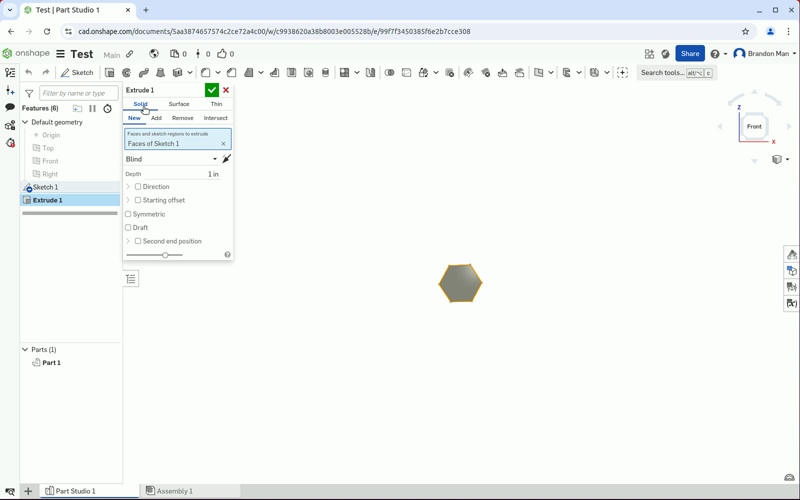
click(143, 106)
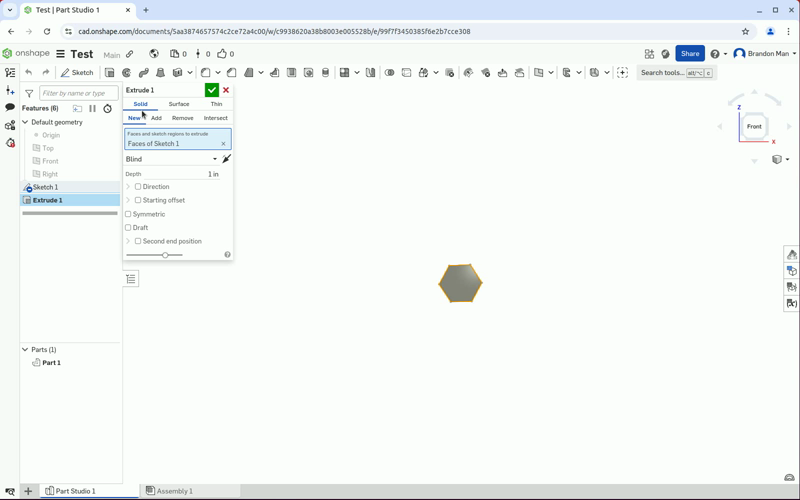
mouse_move(137, 120)
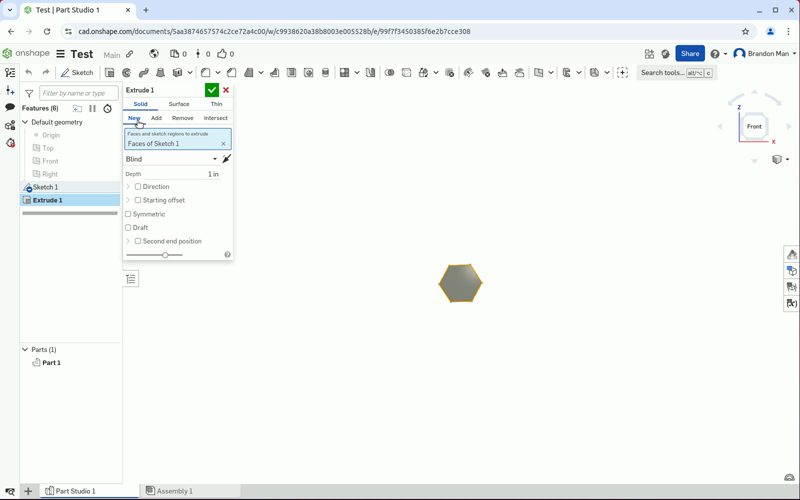
click(137, 120)
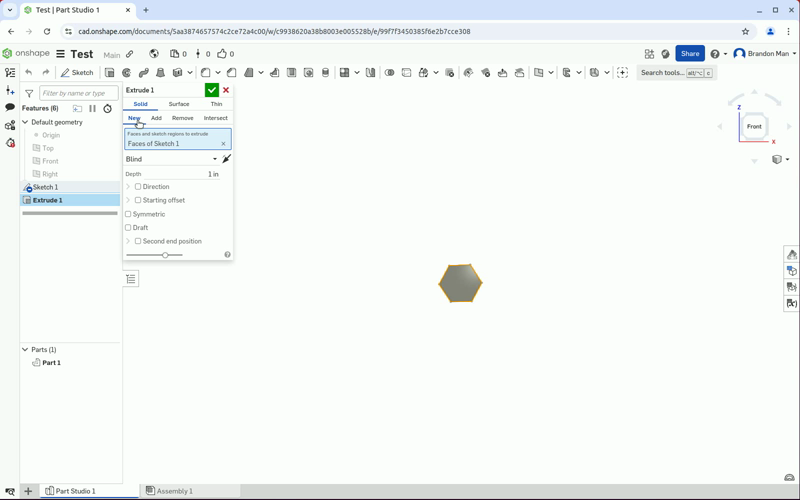
key(tab, 4)
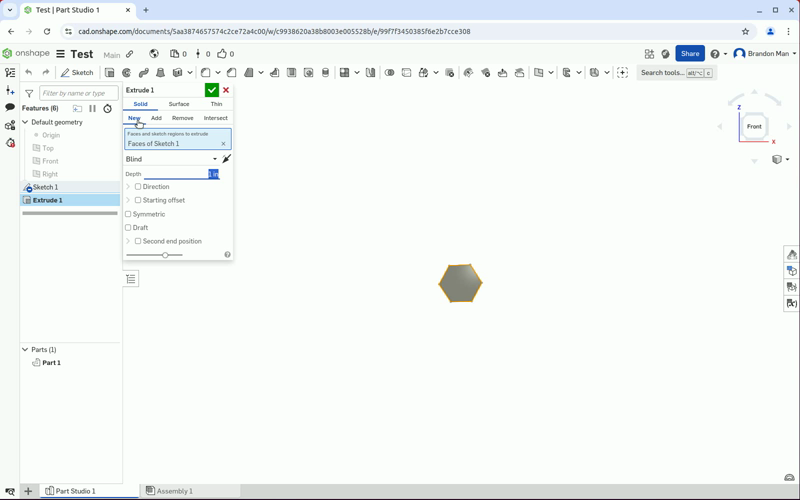
text(23.108)
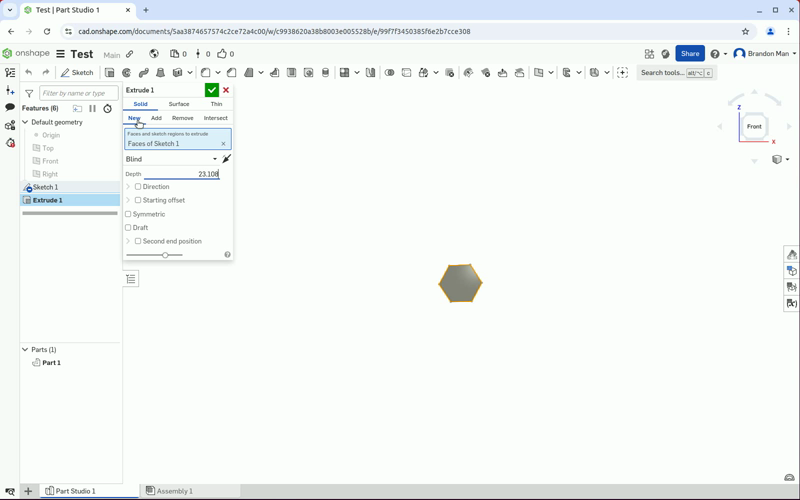
key(enter)
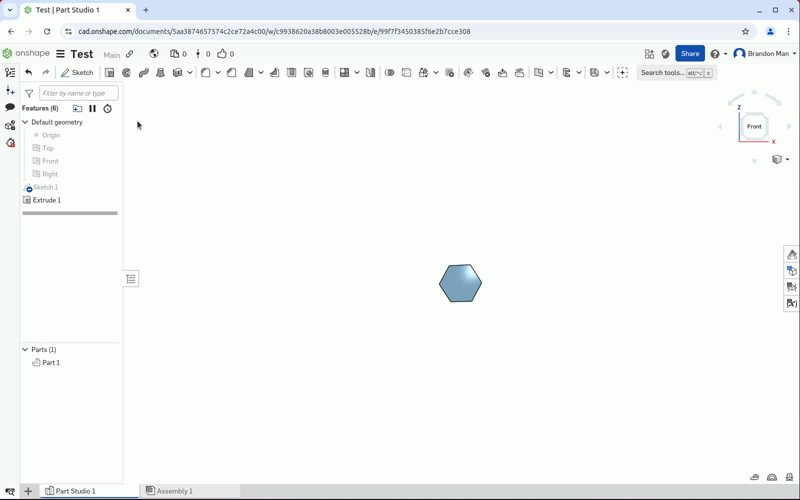
key(shift+h)
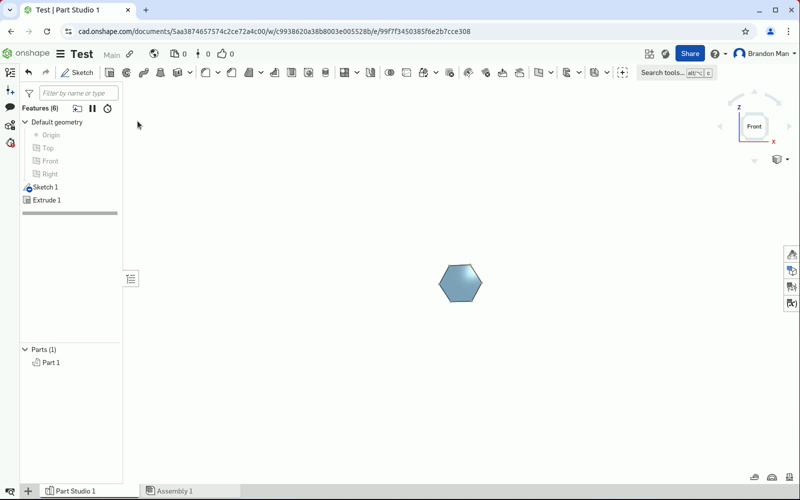
key(shift+h)
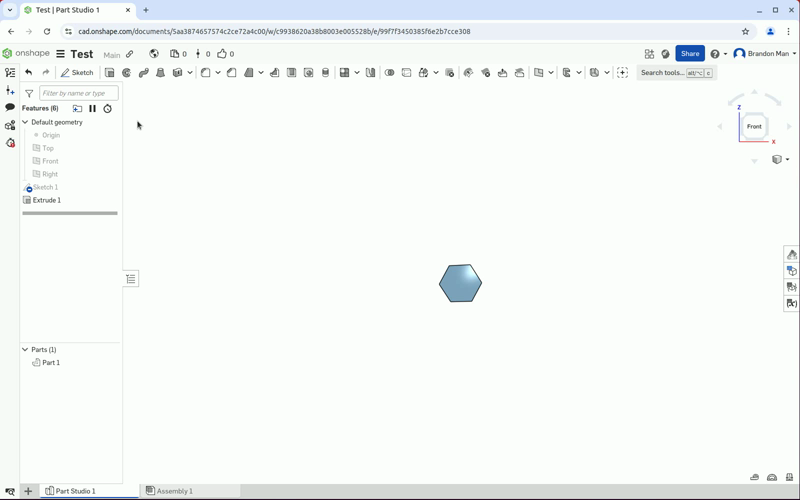
mouse_move(73, 189)
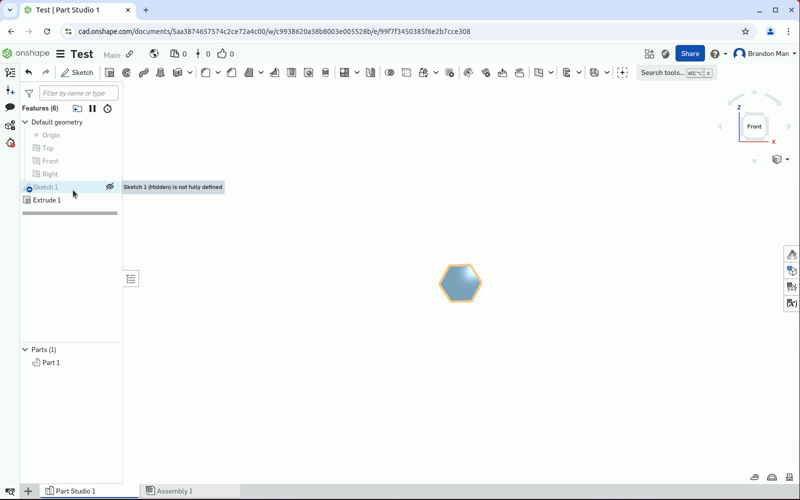
click(73, 189)
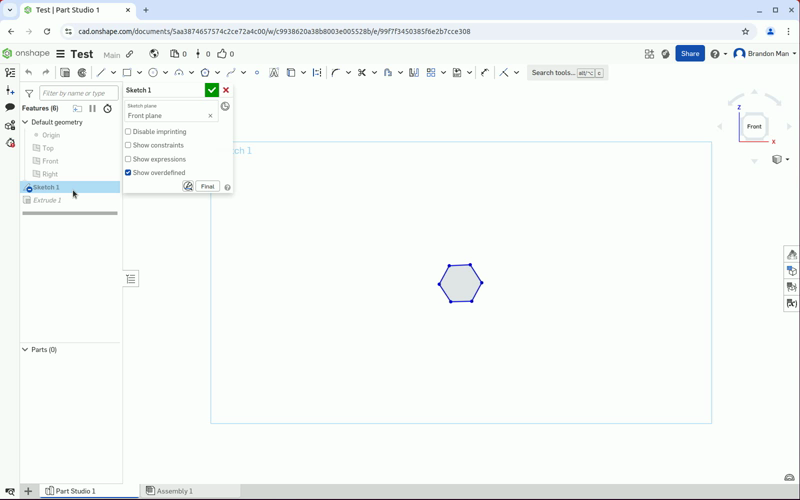
mouse_move(229, 92)
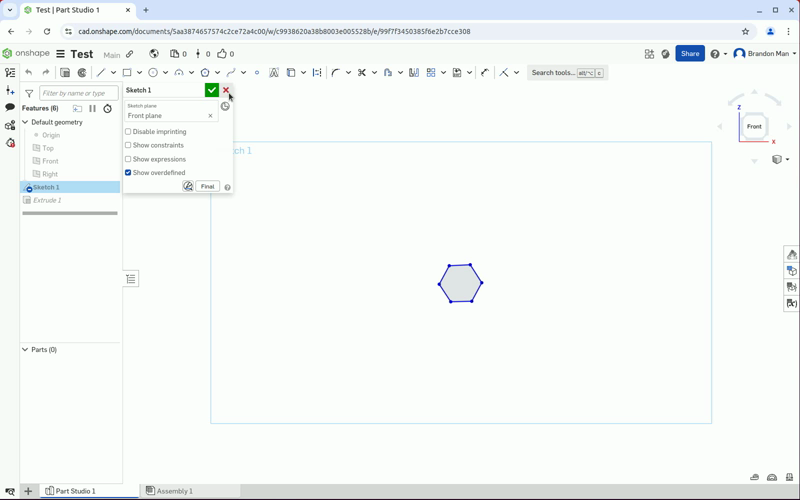
click(229, 92)
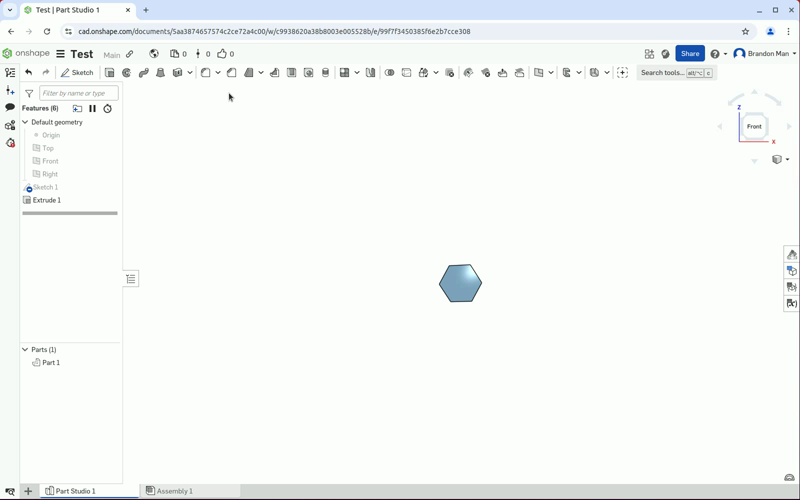
mouse_move(541, 75)
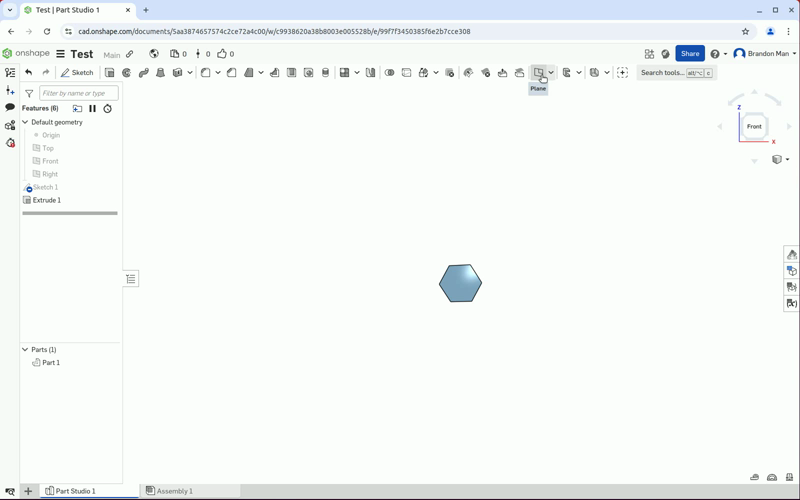
click(541, 75)
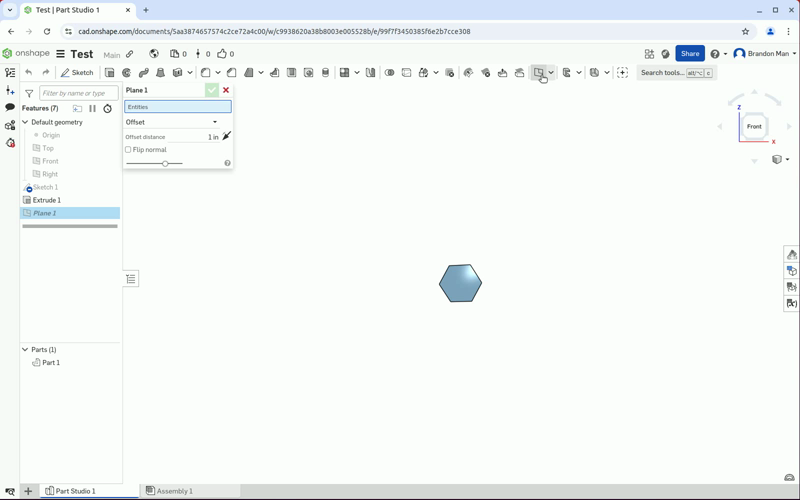
mouse_move(73, 163)
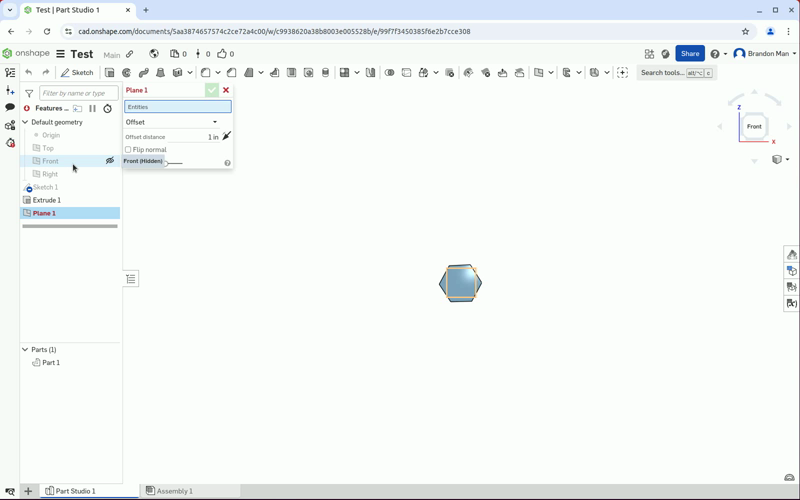
click(73, 163)
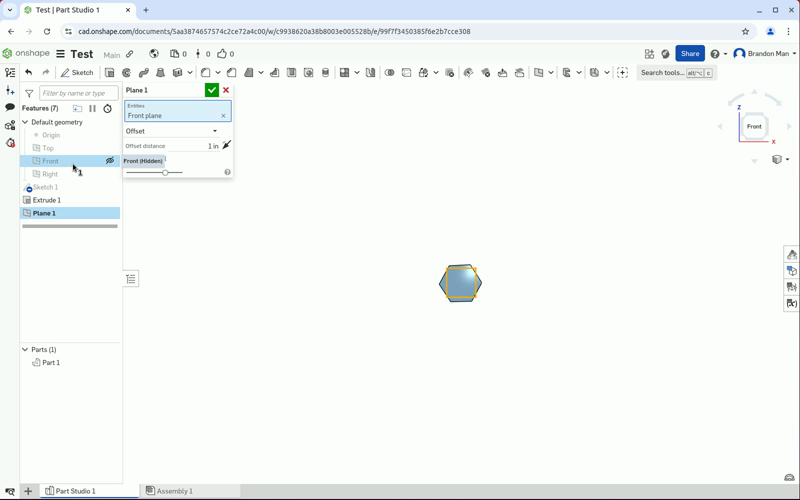
key(tab, 2)
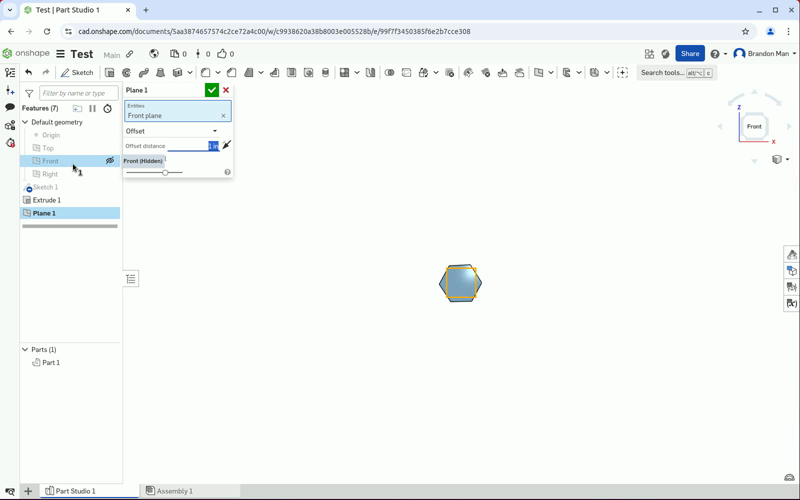
text(23.108)
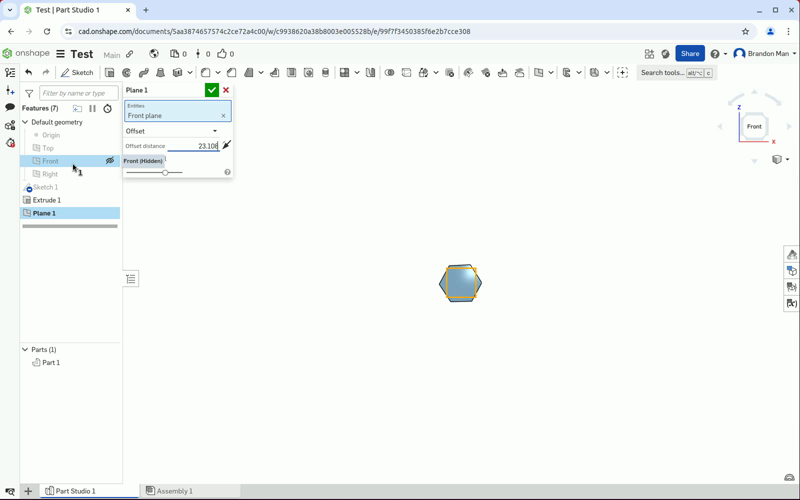
key(enter, 2)
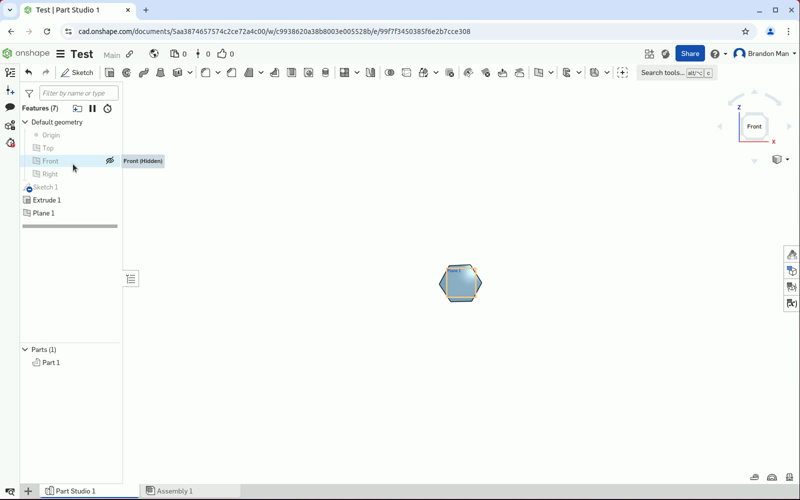
key(shift+s)
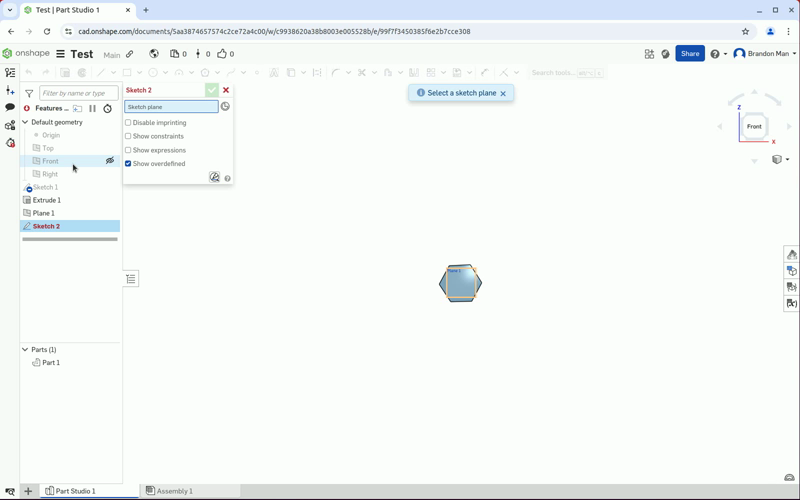
mouse_move(73, 215)
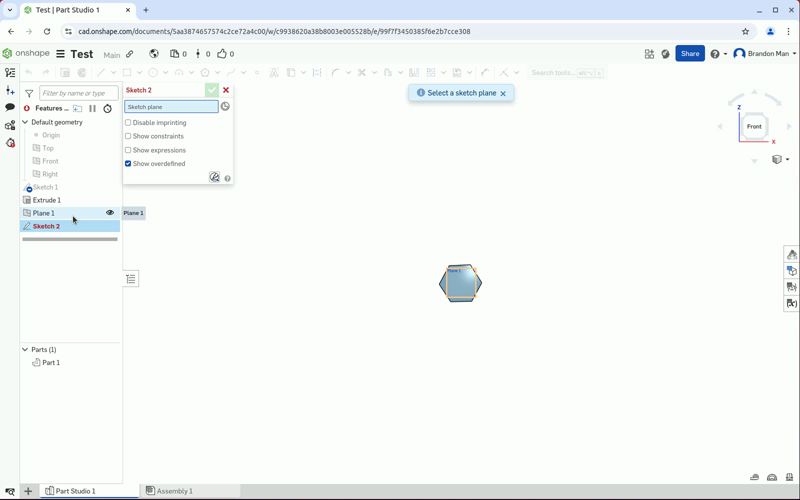
click(73, 215)
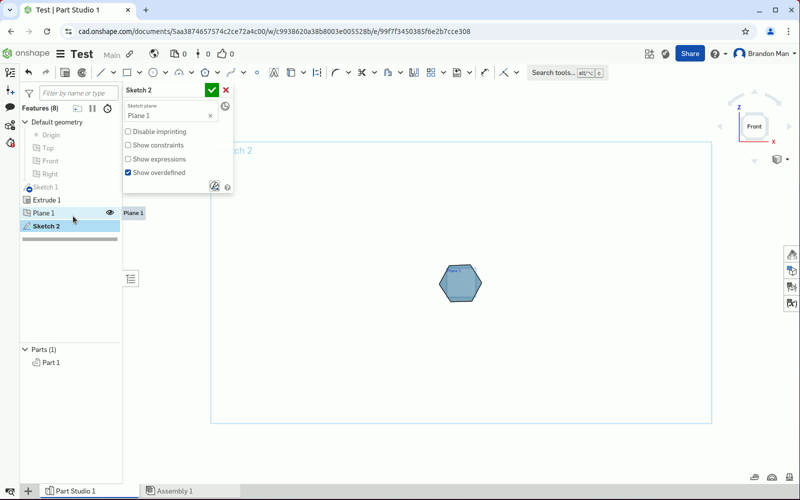
mouse_move(73, 352)
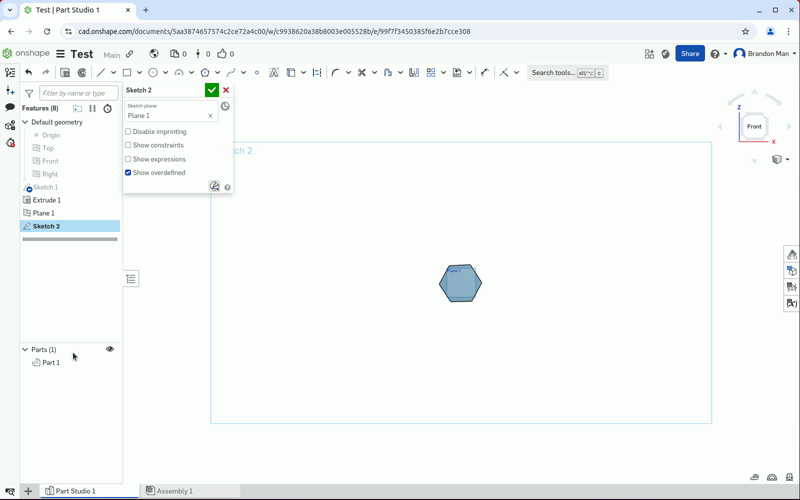
key(y)
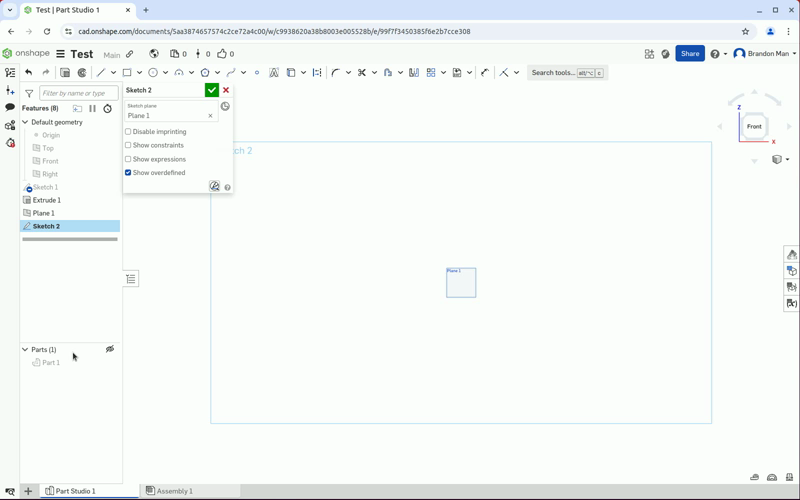
key(c)
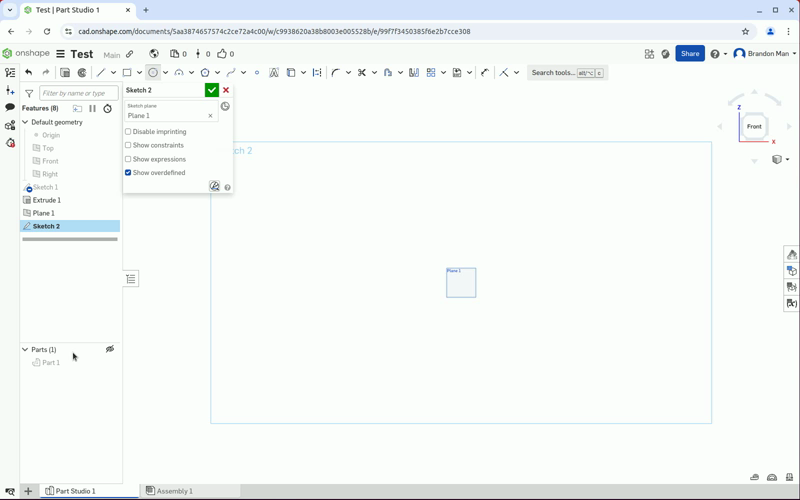
key_down(shift)
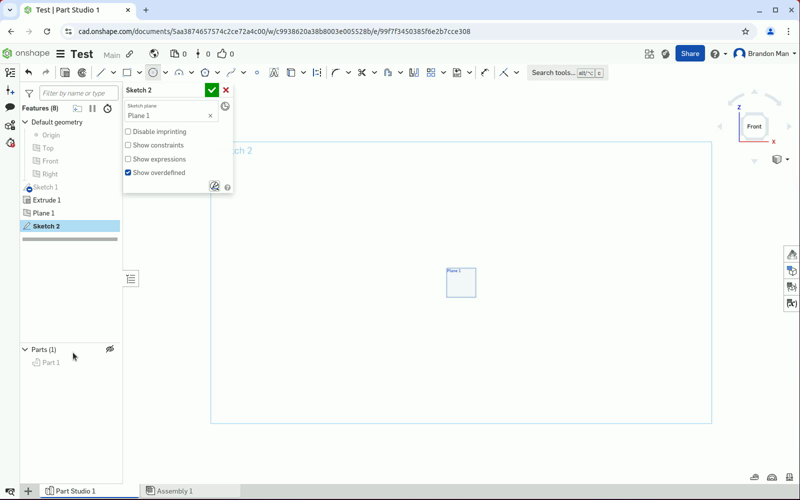
mouse_move(461, 282)
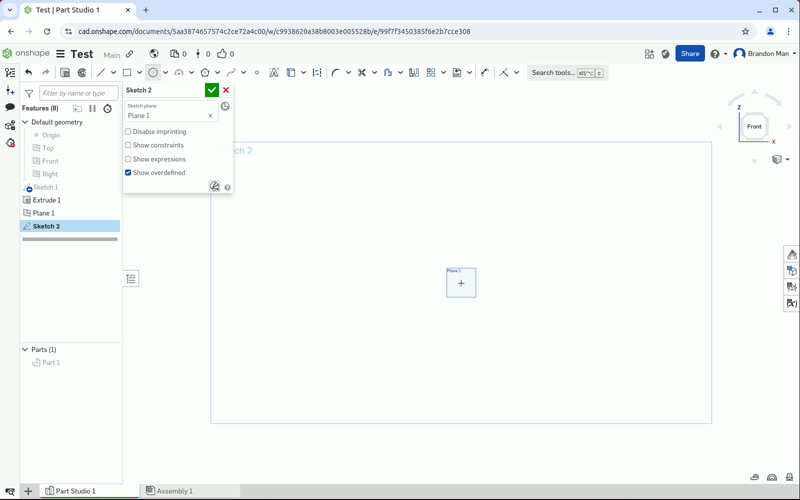
click(461, 282)
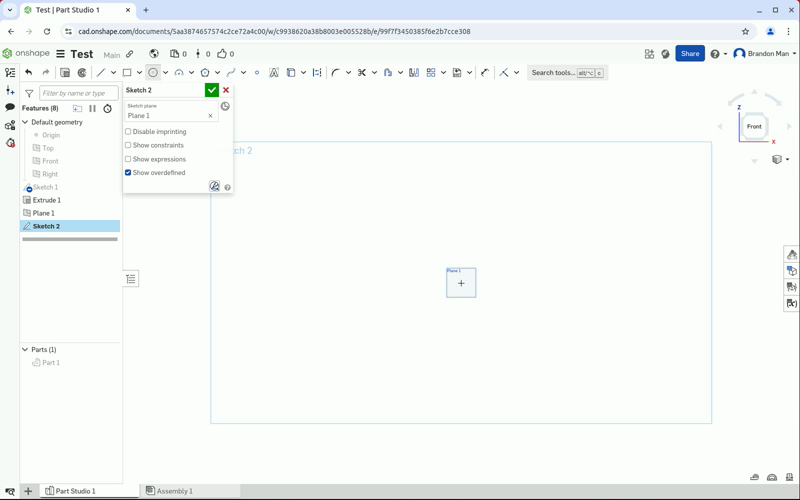
key_up(shift)
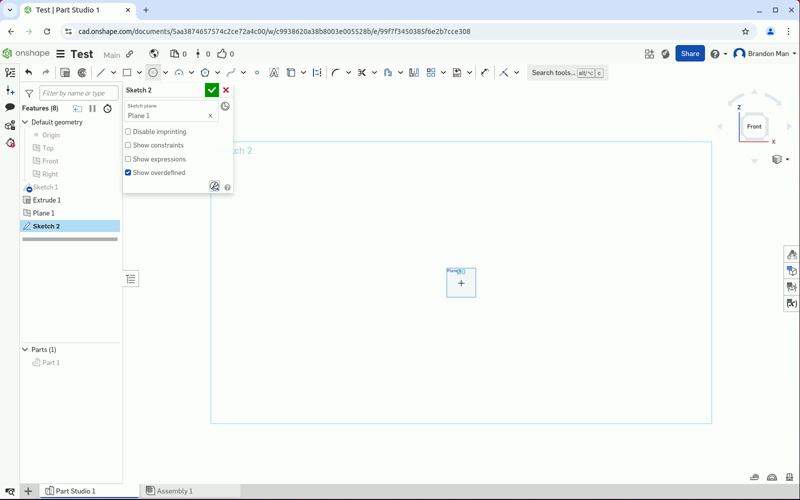
mouse_move(478, 282)
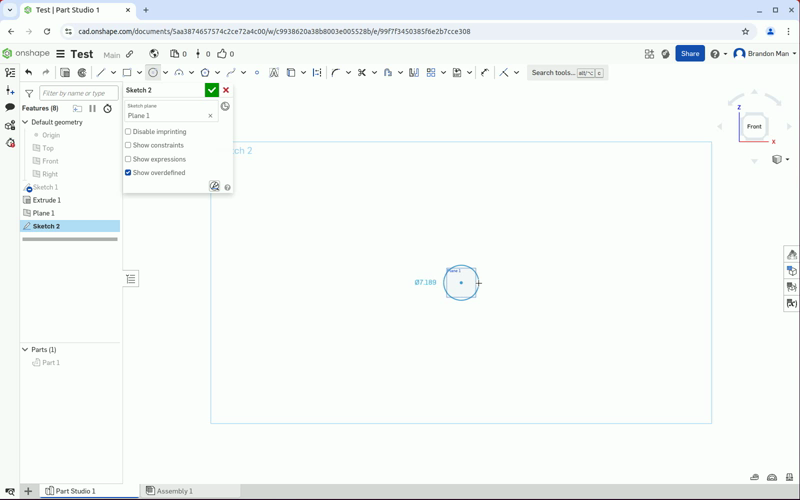
click(478, 282)
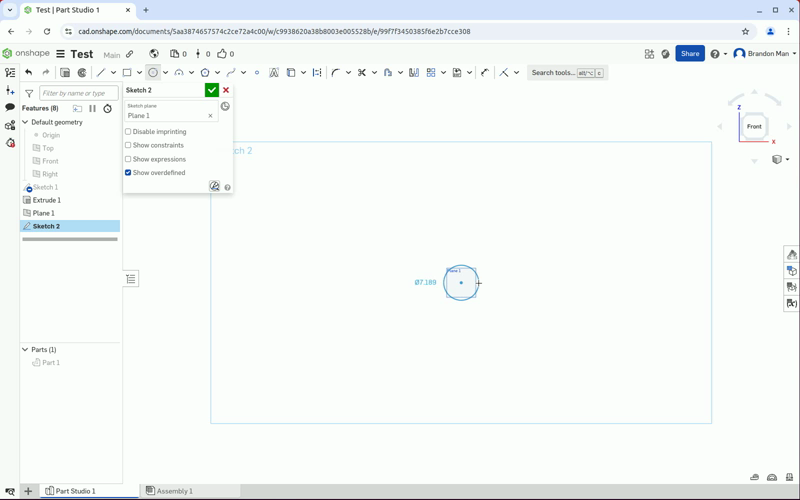
key(esc)
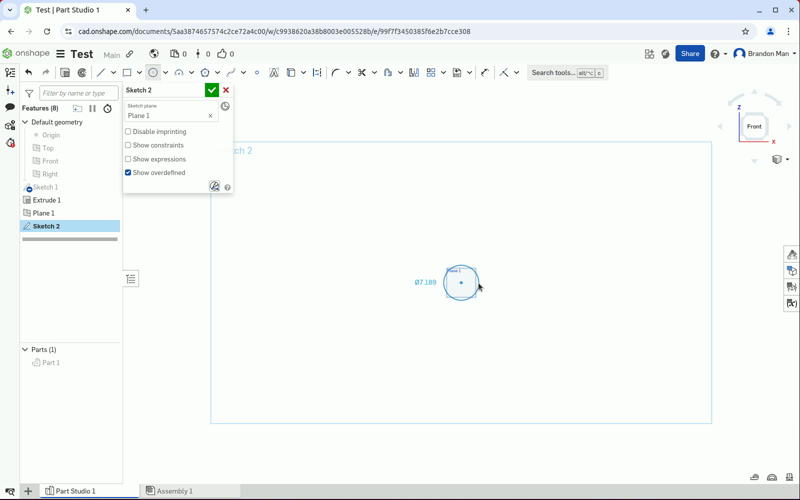
mouse_move(455, 273)
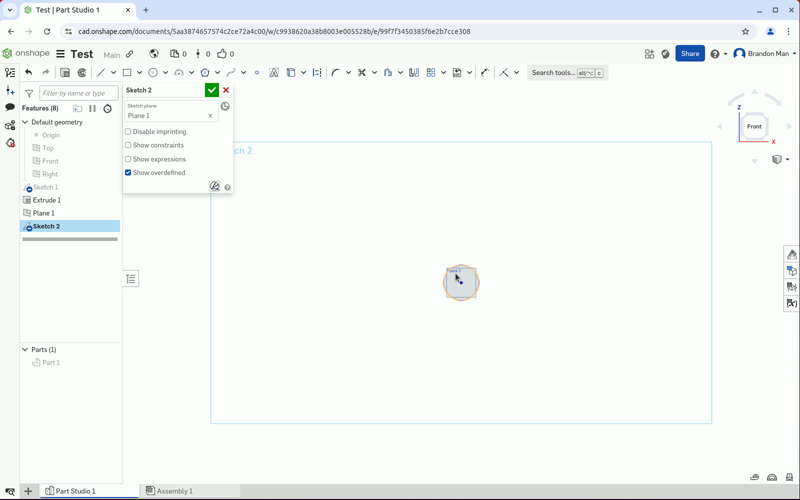
scroll(6)
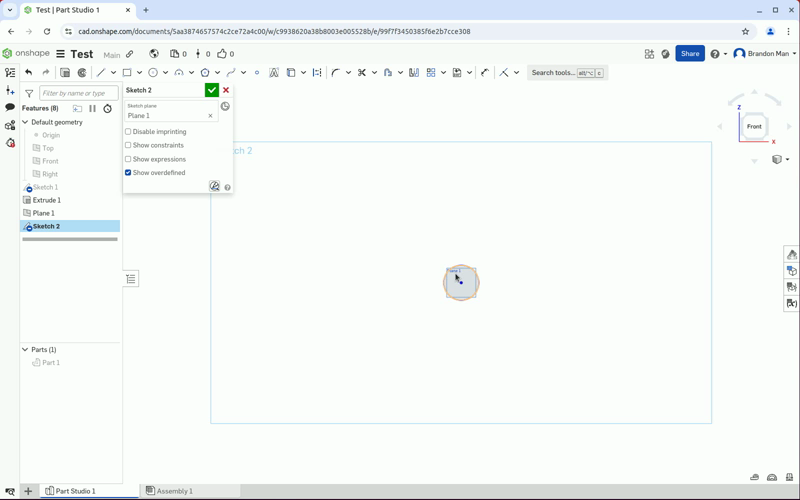
scroll(6)
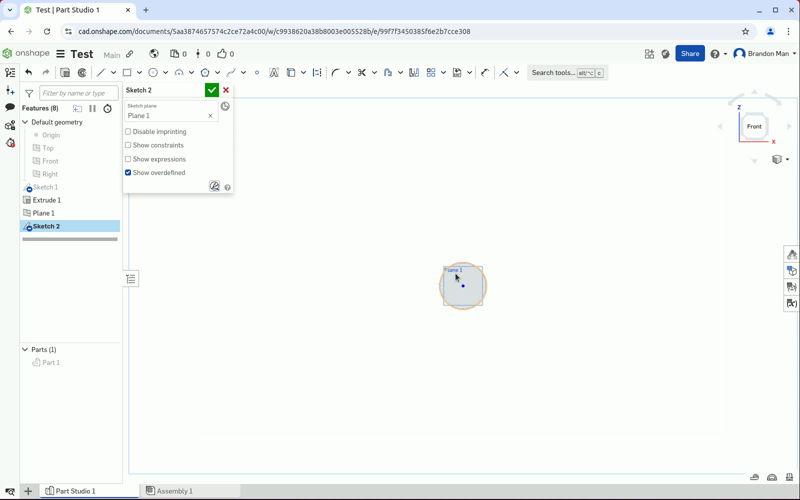
scroll(6)
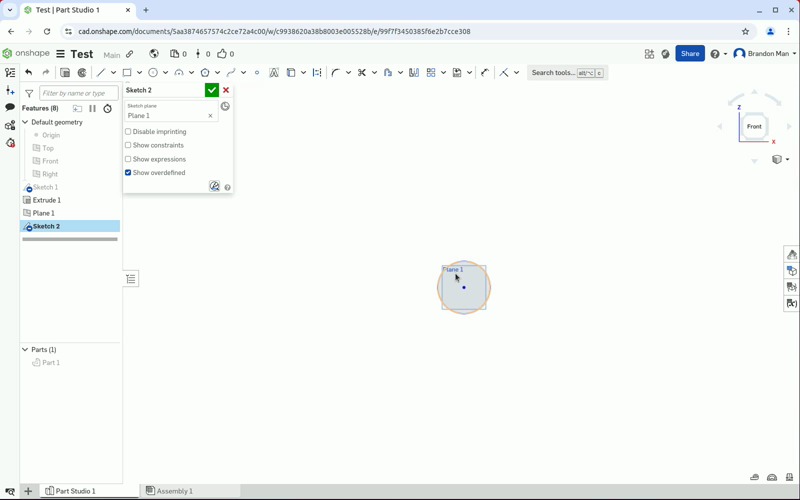
scroll(6)
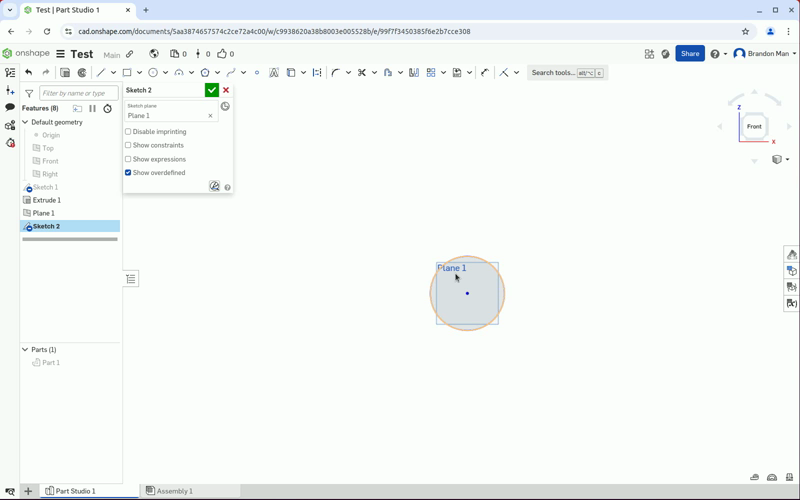
scroll(6)
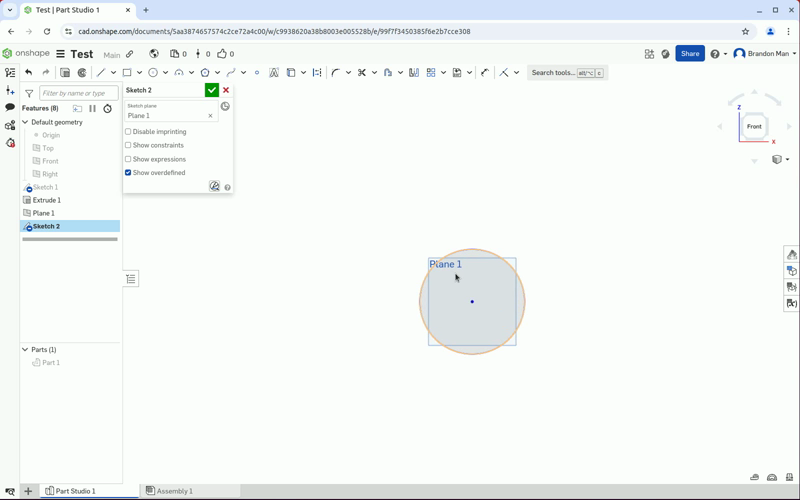
scroll(6)
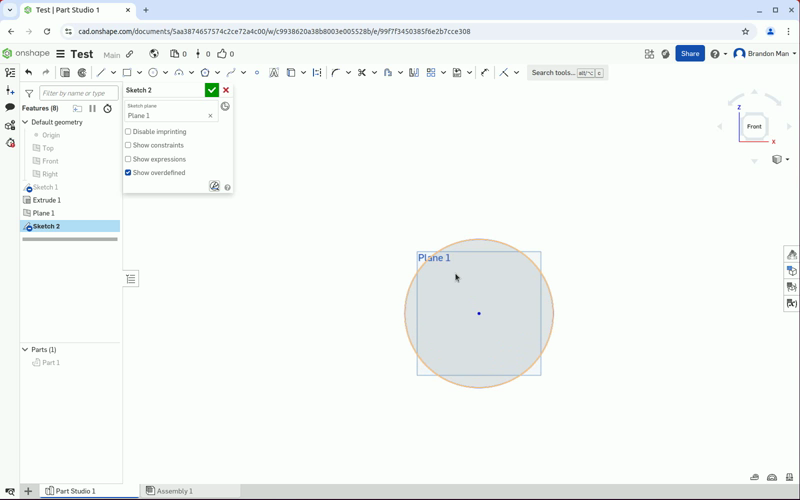
scroll(6)
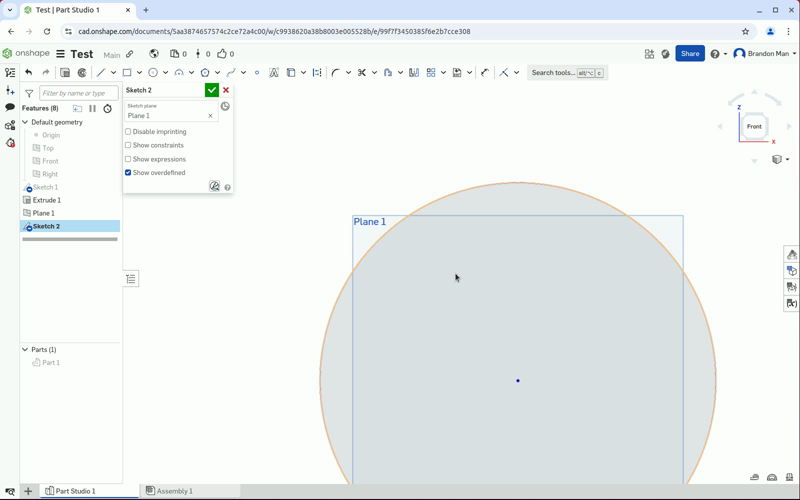
click(455, 273)
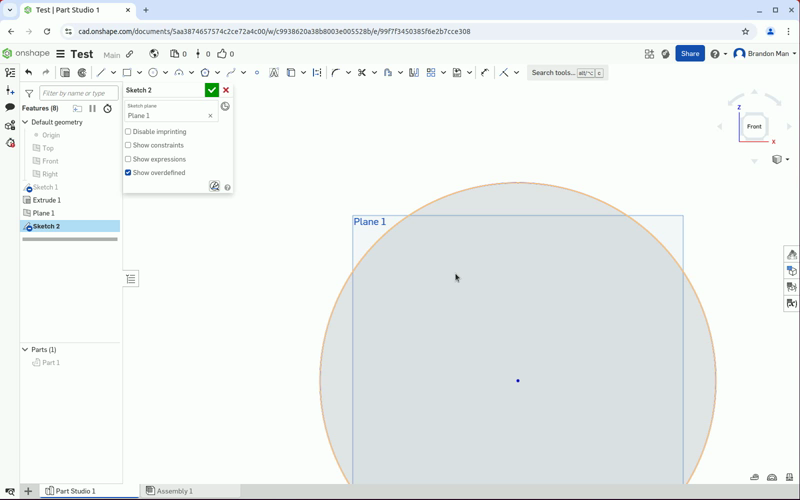
scroll(-6)
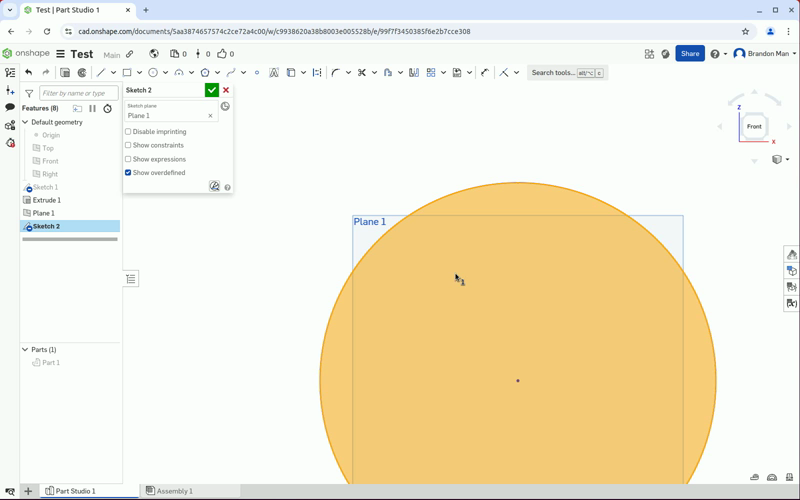
scroll(-6)
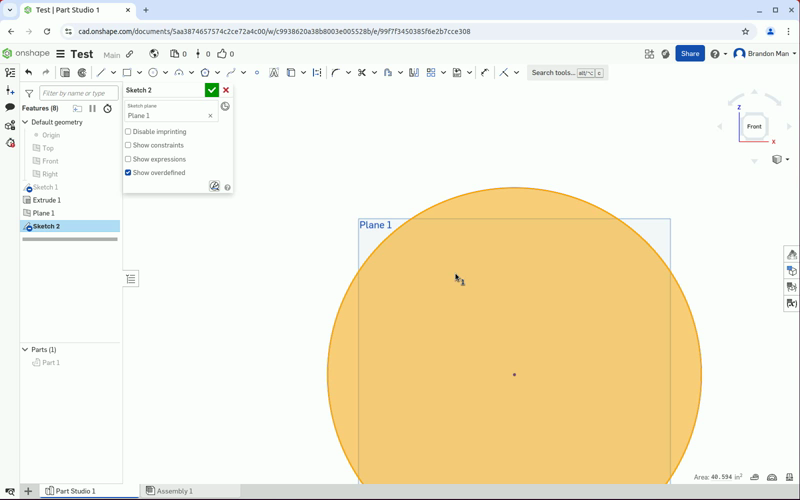
scroll(-6)
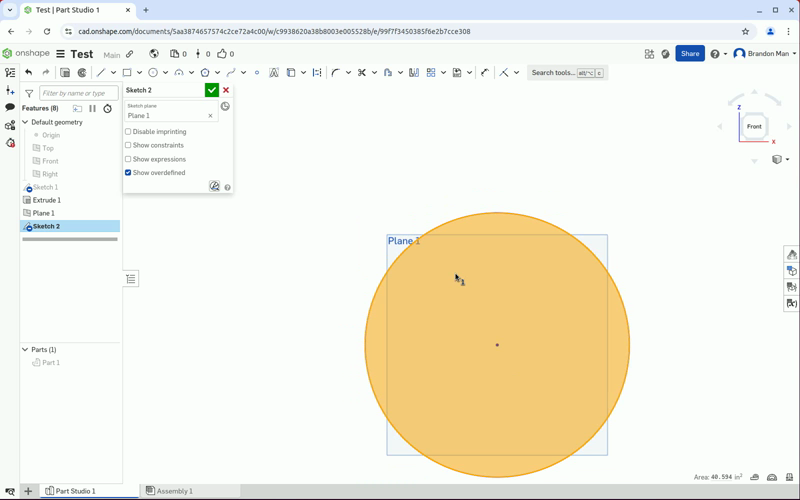
scroll(-6)
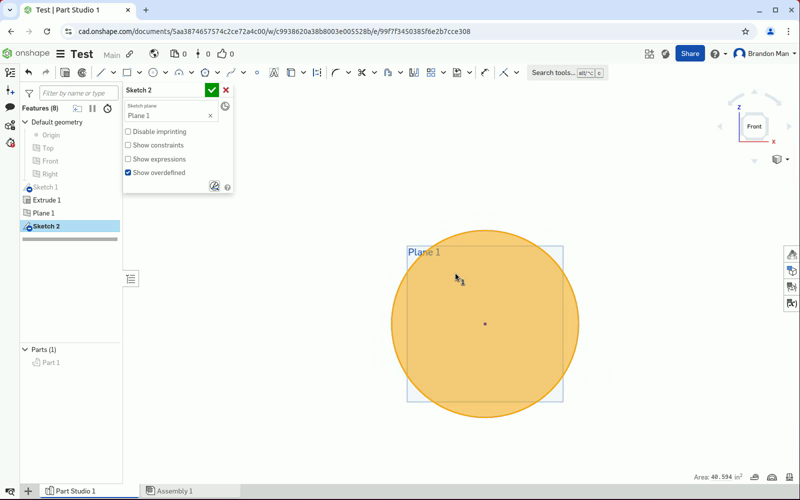
scroll(-6)
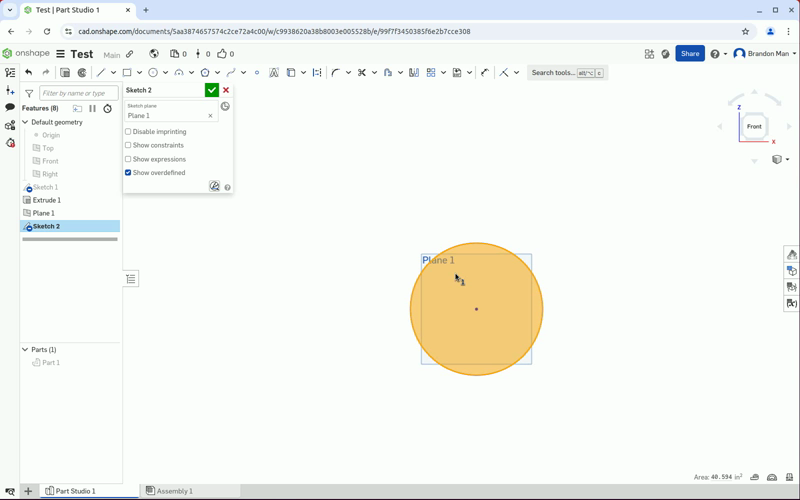
scroll(-6)
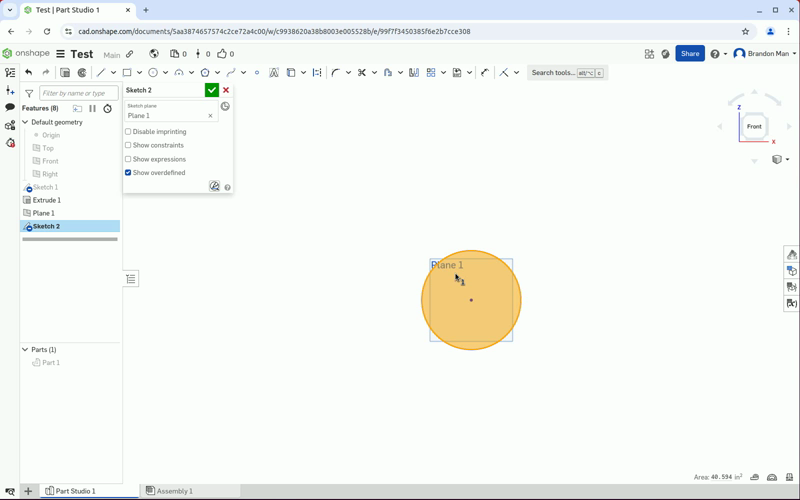
scroll(-6)
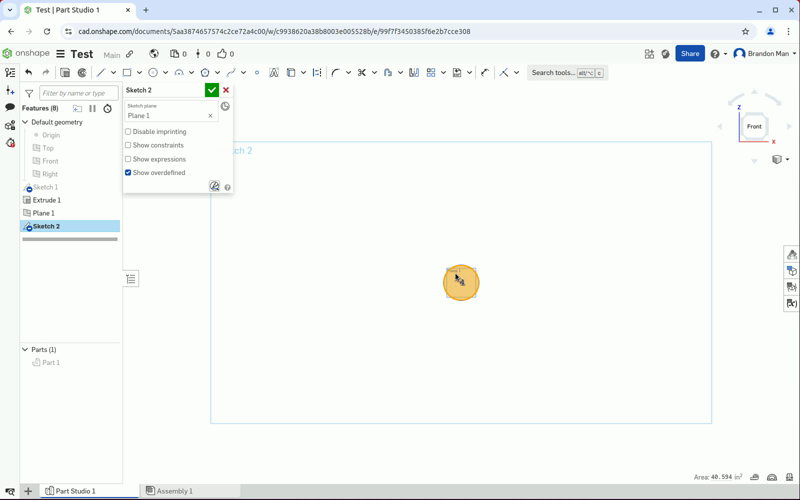
mouse_move(73, 352)
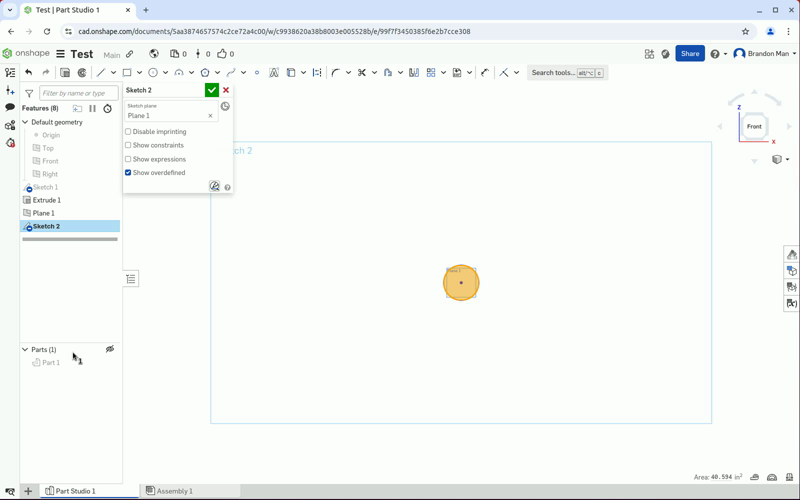
key(shift+y)
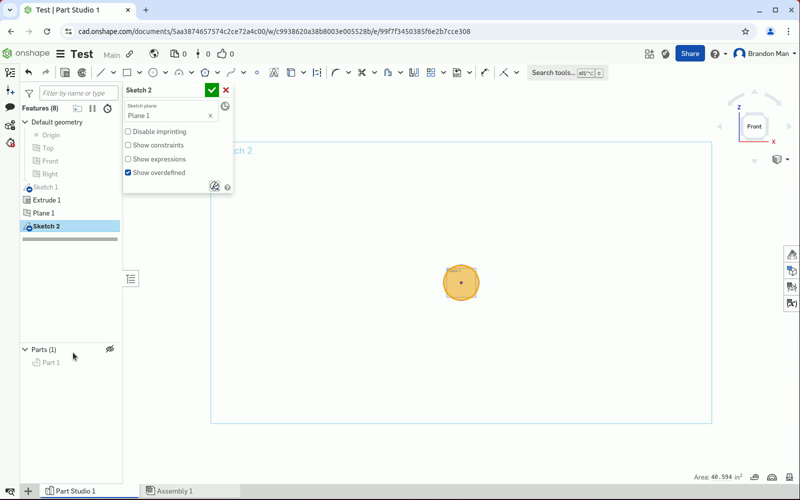
key(shift+e)
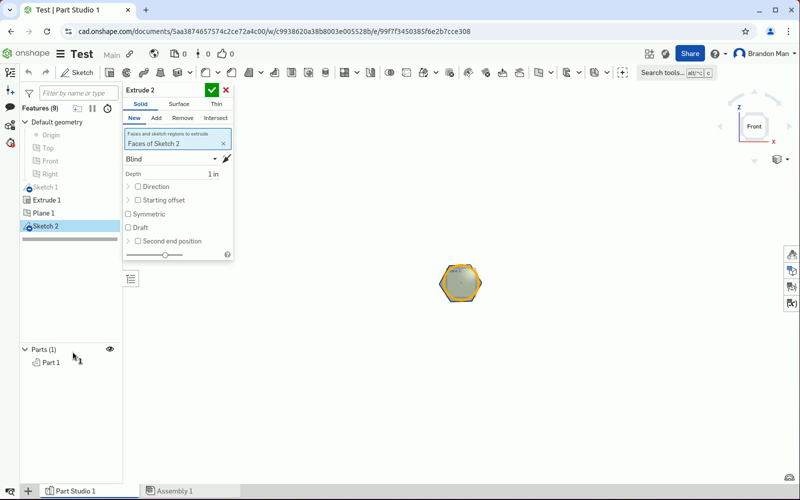
mouse_move(143, 106)
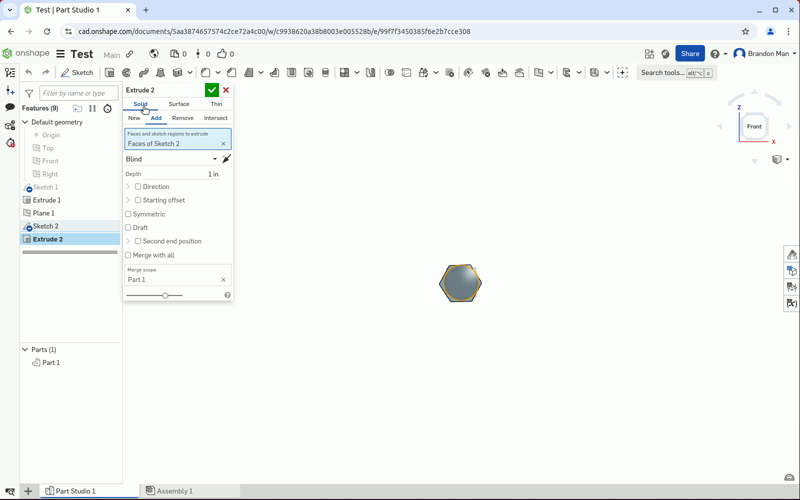
click(143, 106)
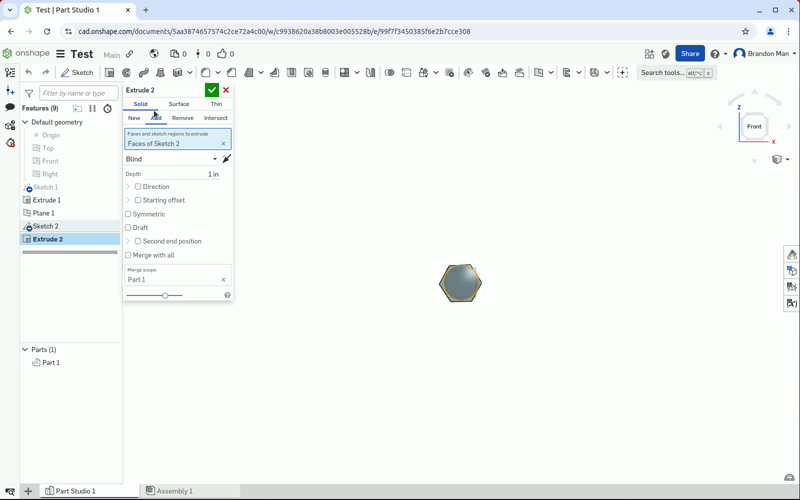
mouse_move(186, 120)
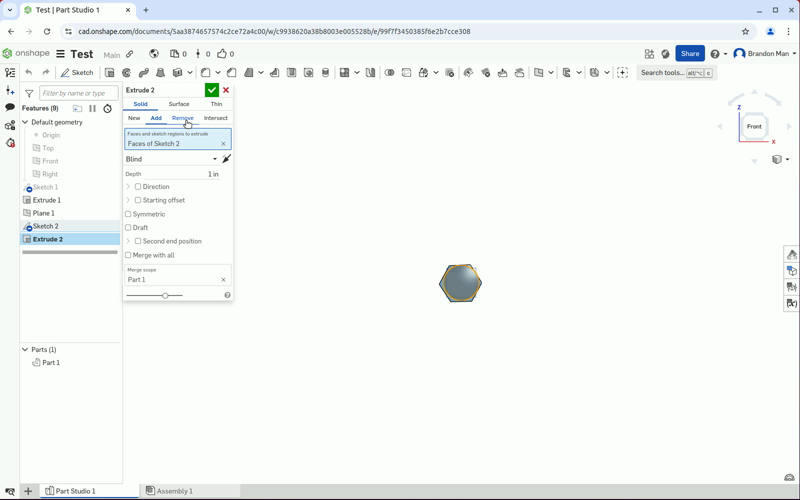
click(186, 120)
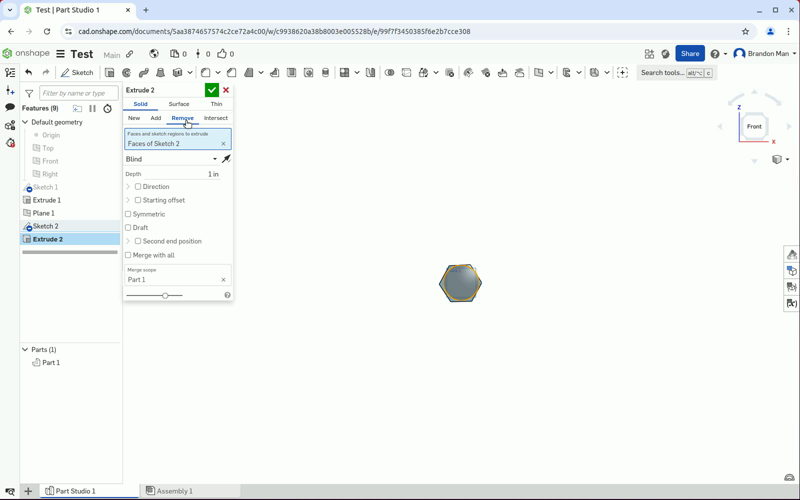
key(tab, 4)
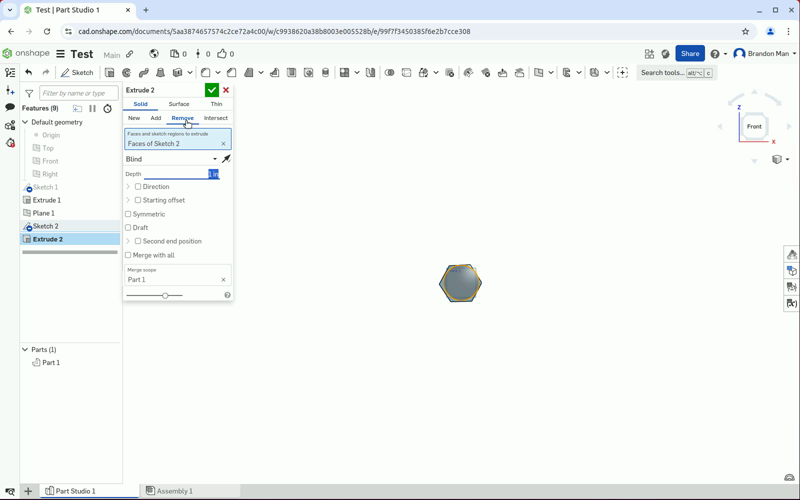
text(23.108)
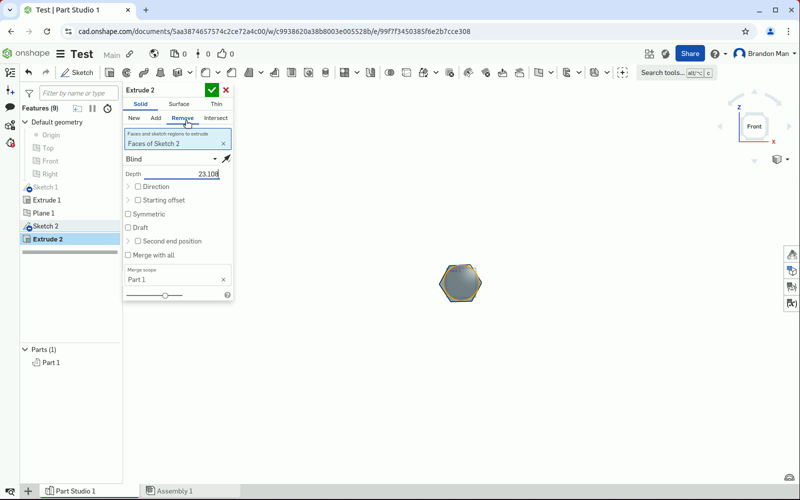
key(tab, 6)
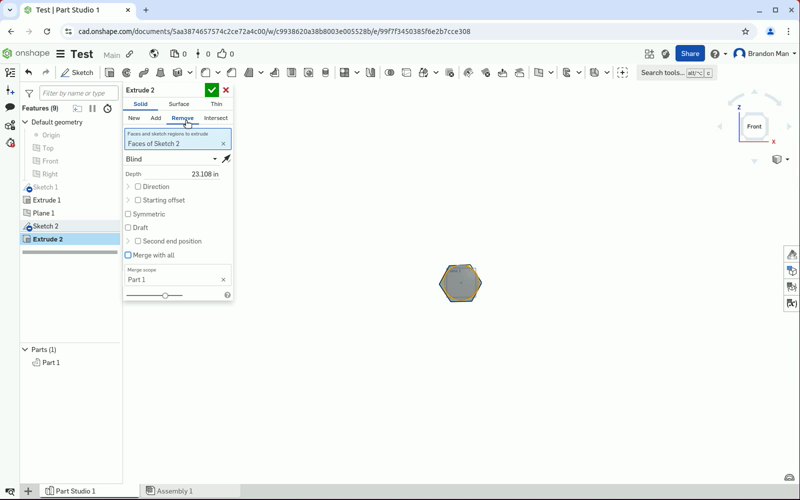
key(space)
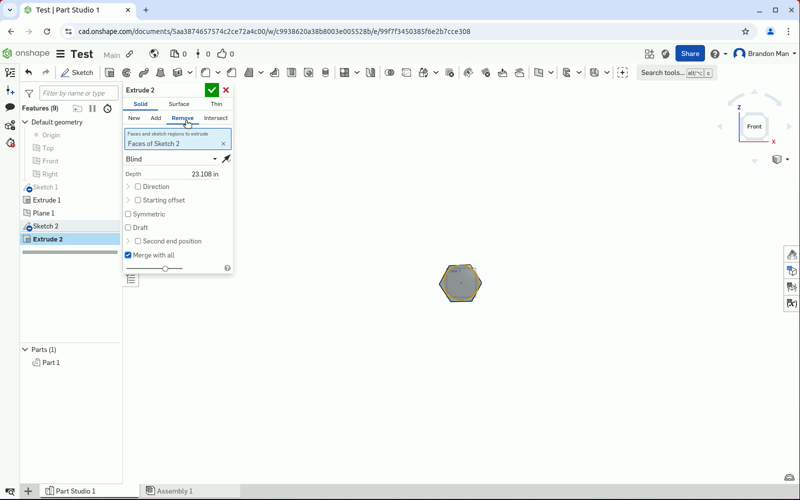
key(enter)
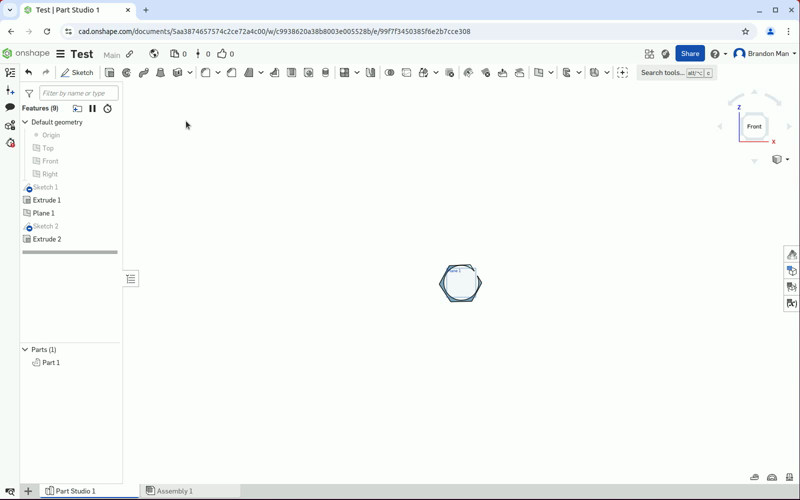
key(shift+h)
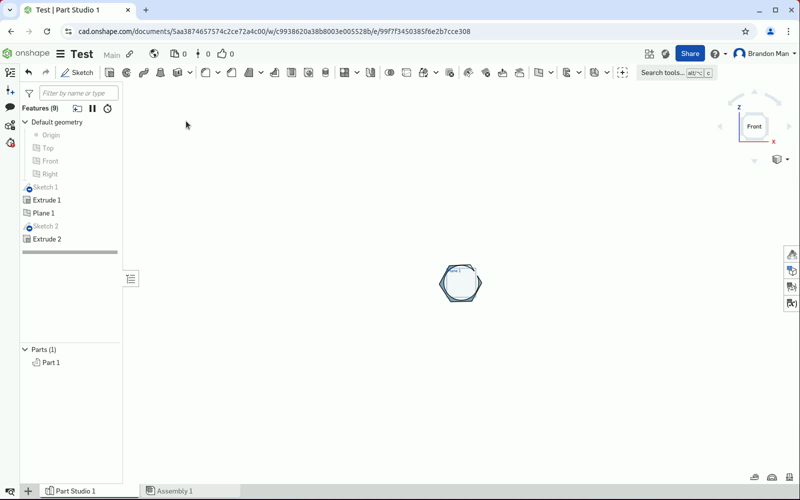
key(shift+h)
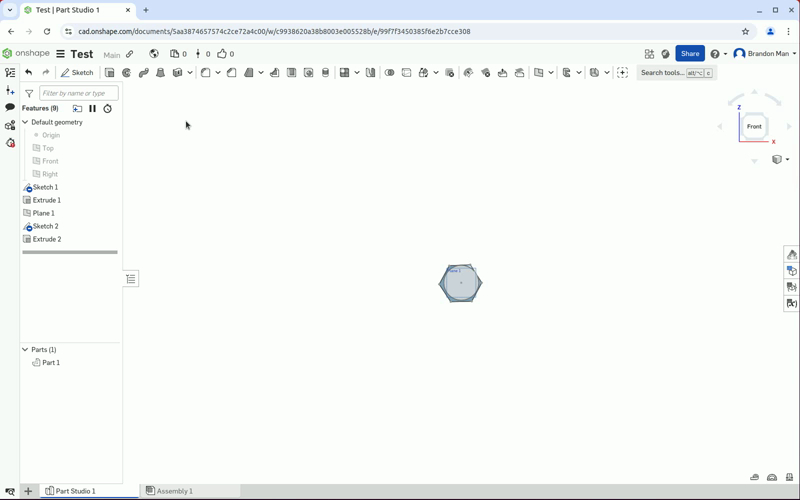
key(shift+7)
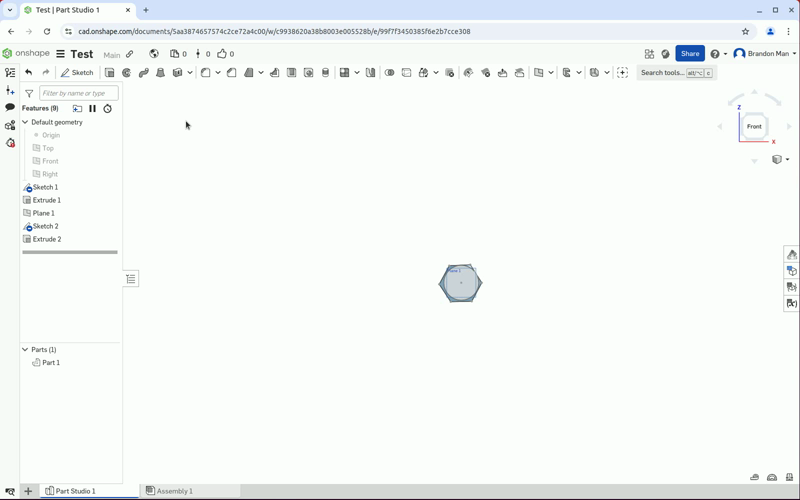
key(left, 2)
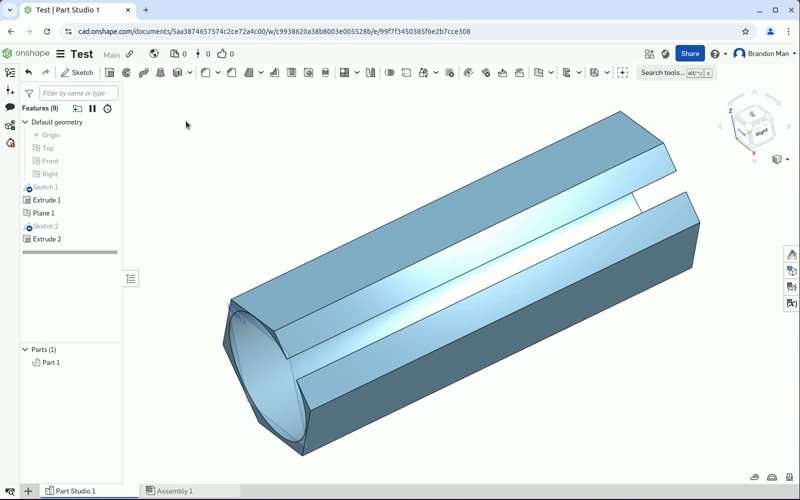
key(down, 2)
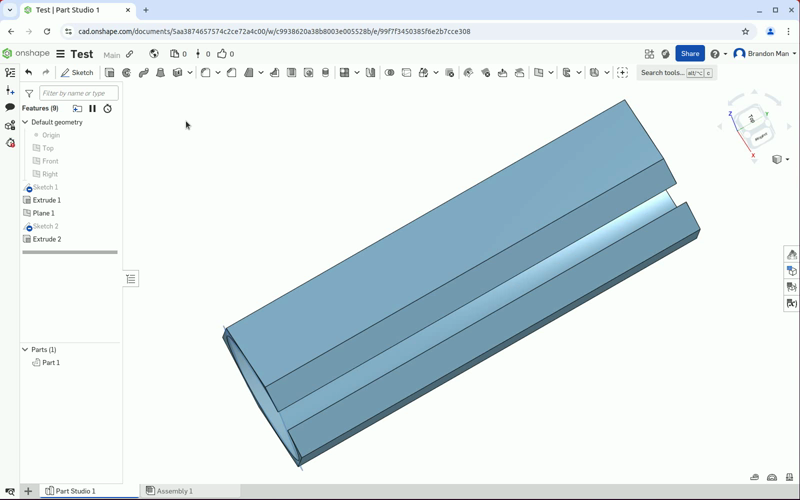
key(up, 2)
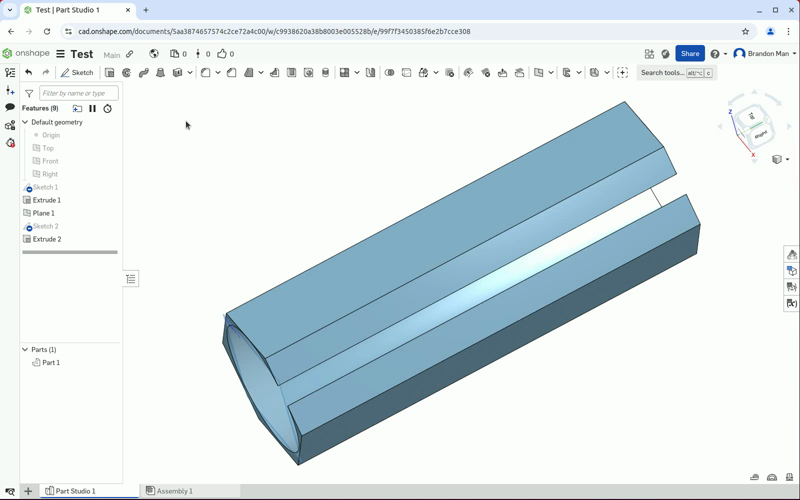
key(right, 2)
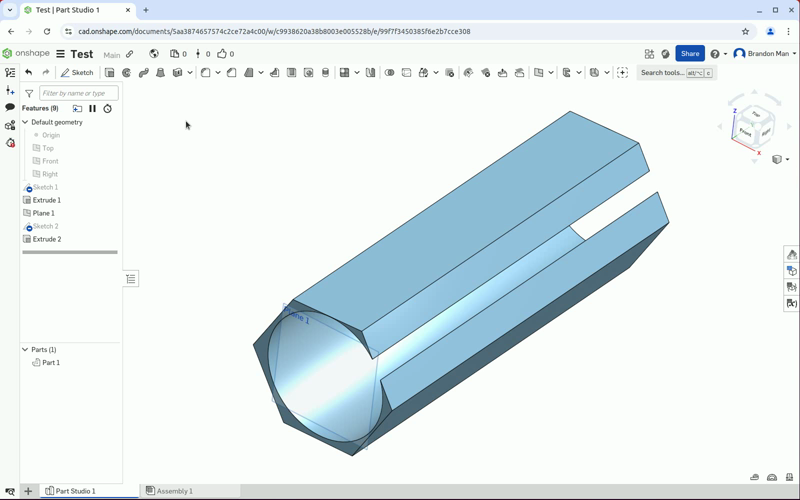
mouse_move(73, 189)
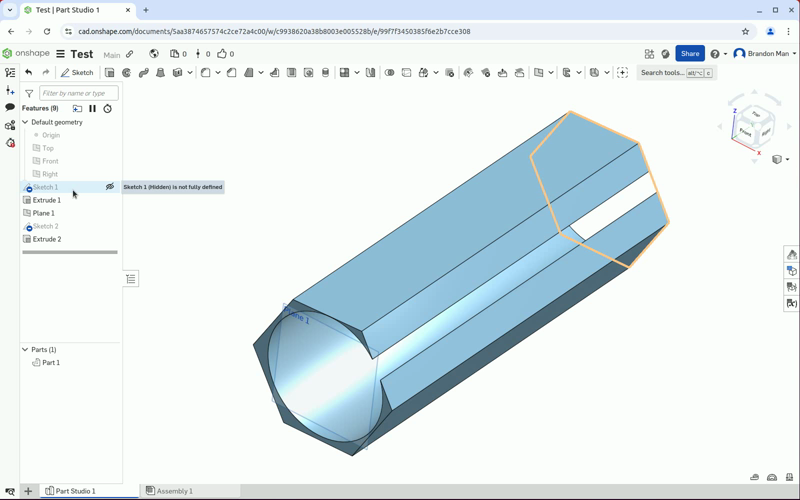
click(73, 189)